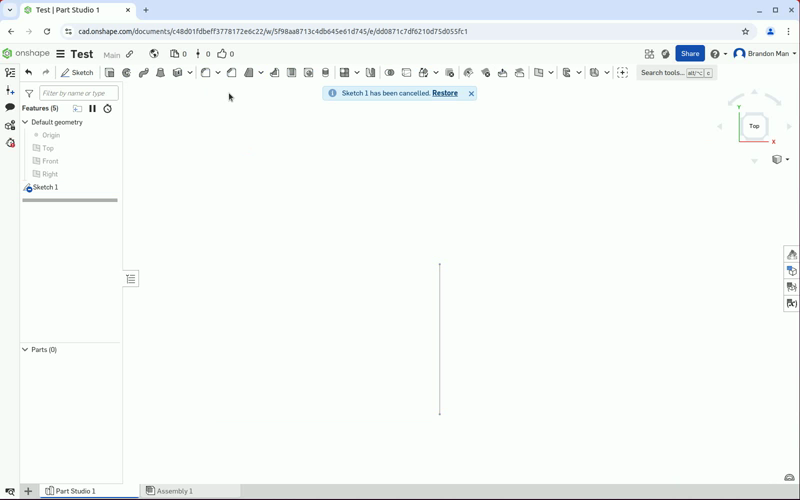
key(shift+h)
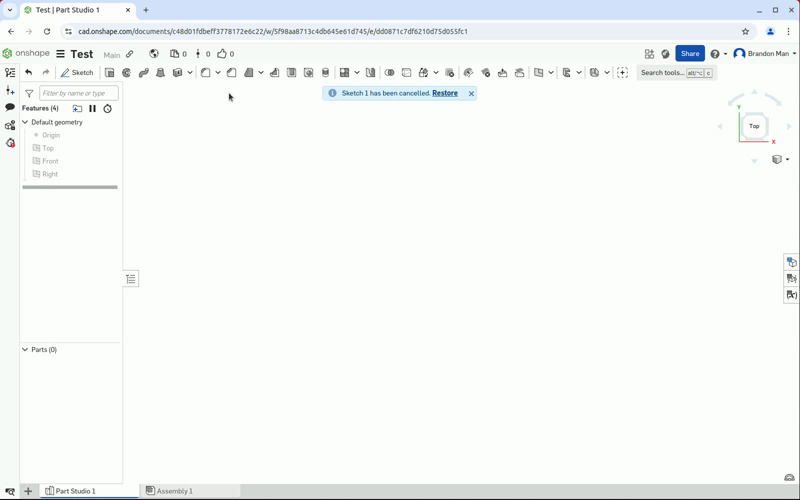
mouse_move(73, 352)
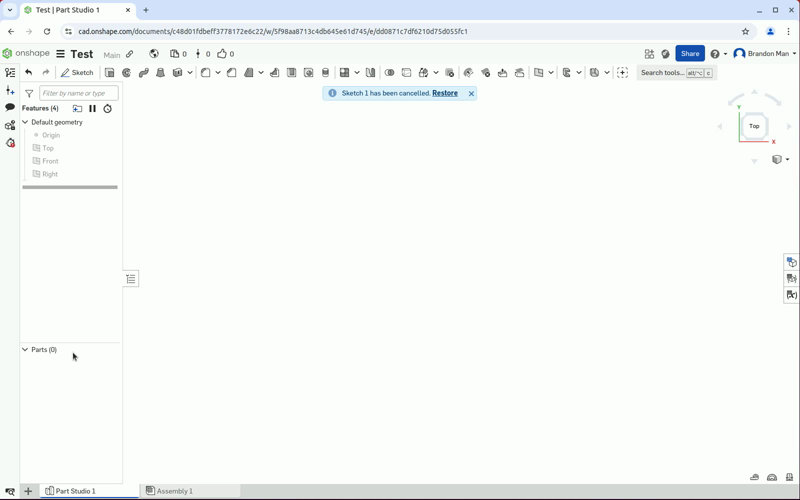
key(y)
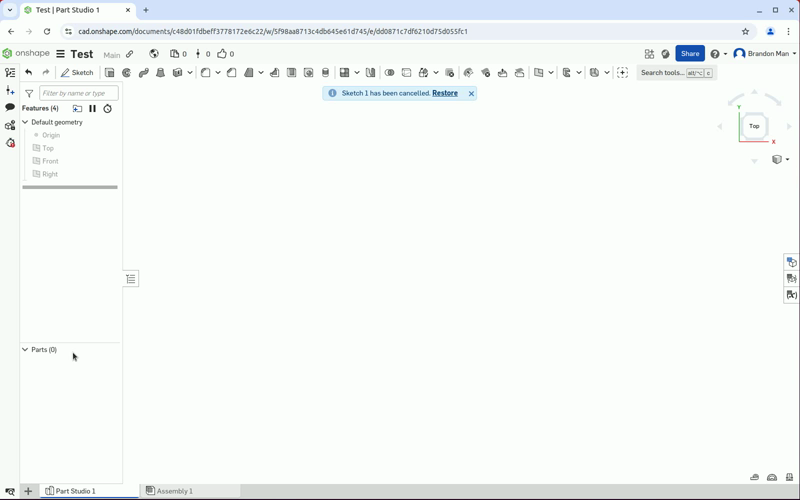
key(shift+p)
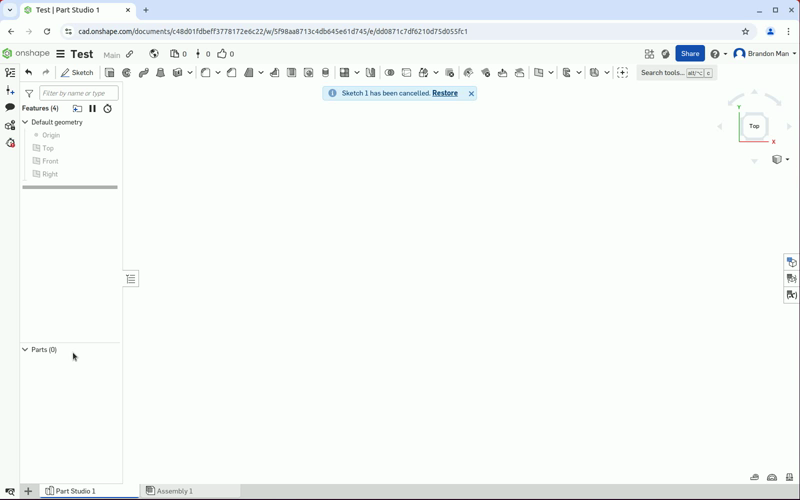
key(space)
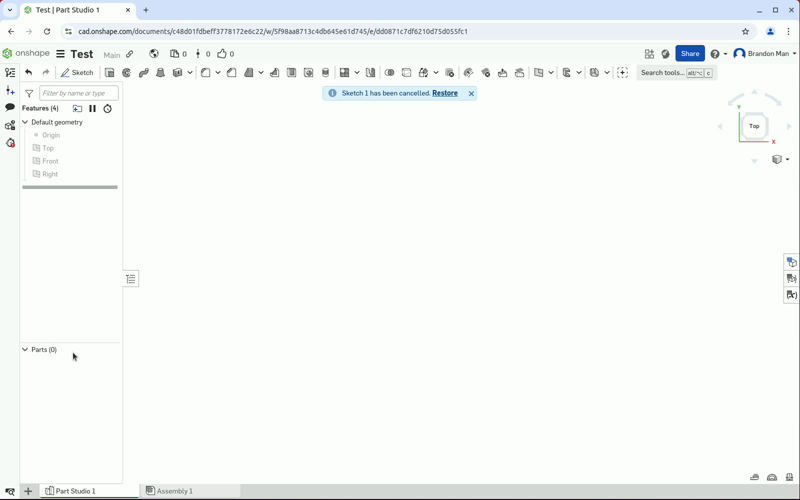
key_down(shift)
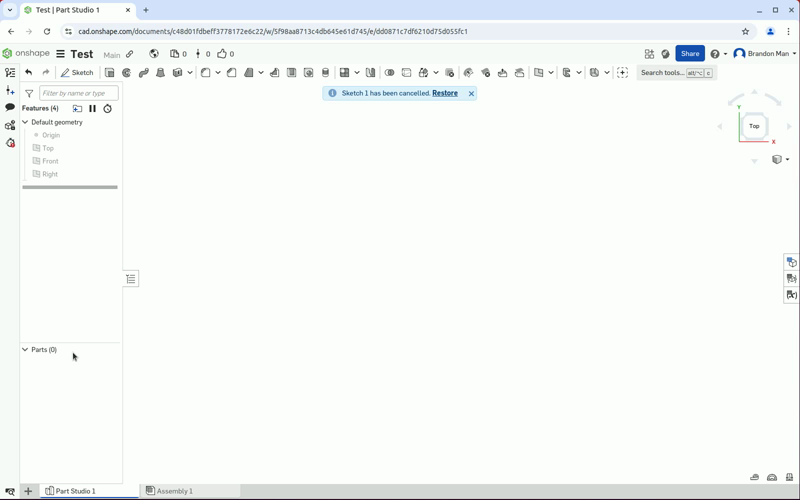
key(up)
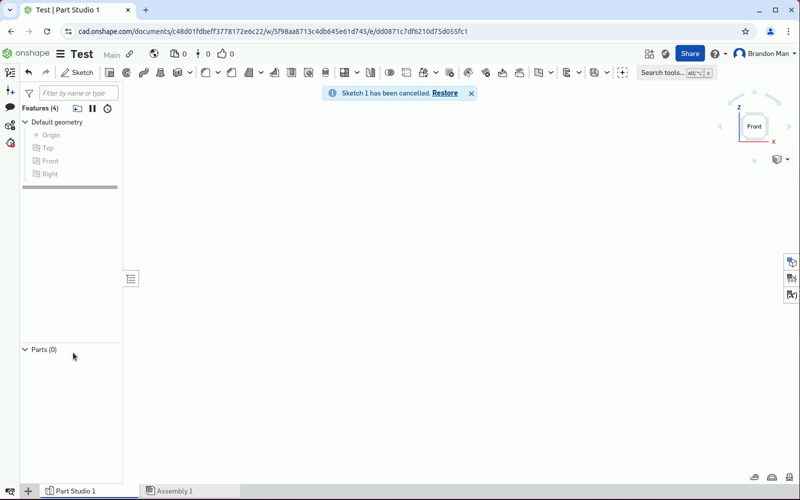
key_up(shift)
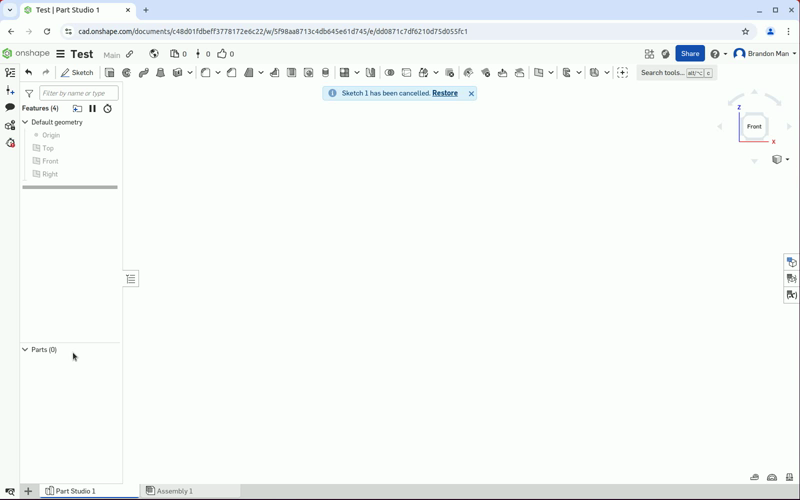
mouse_move(73, 352)
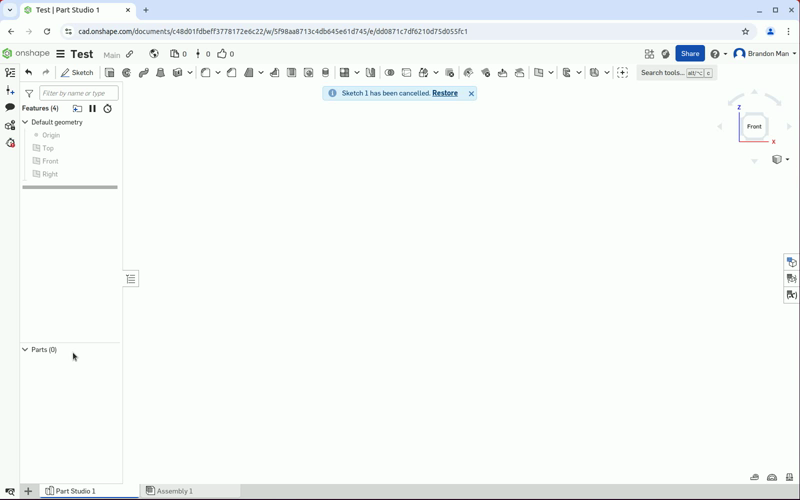
key(shift+y)
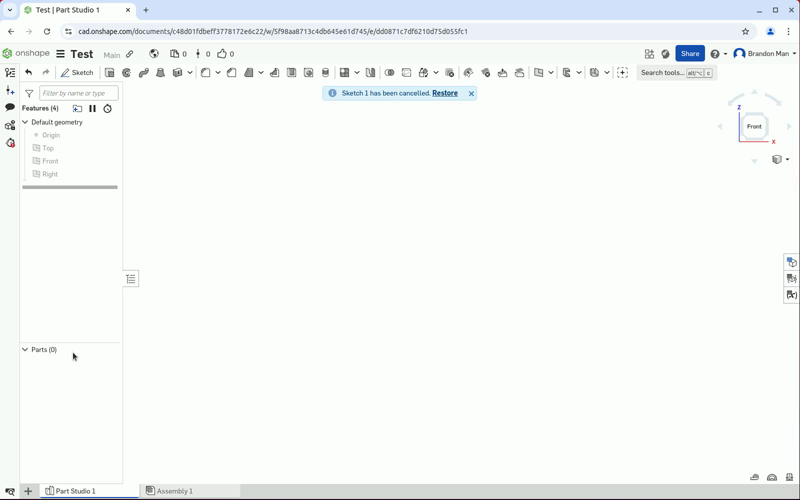
key(shift+s)
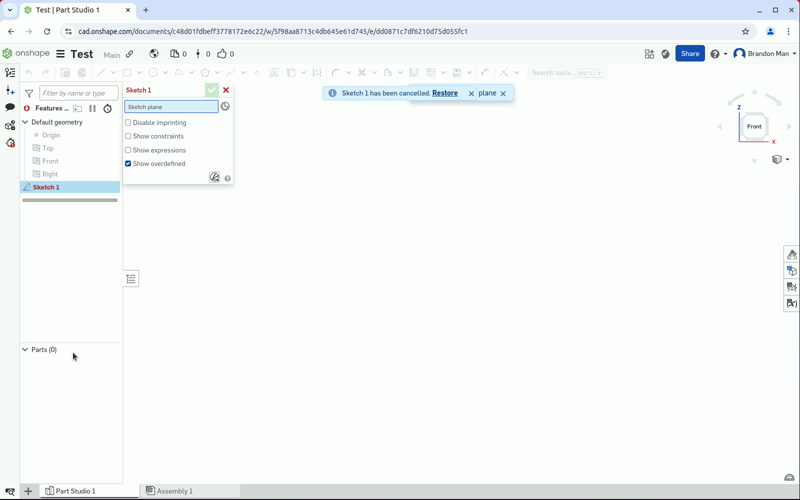
mouse_move(73, 163)
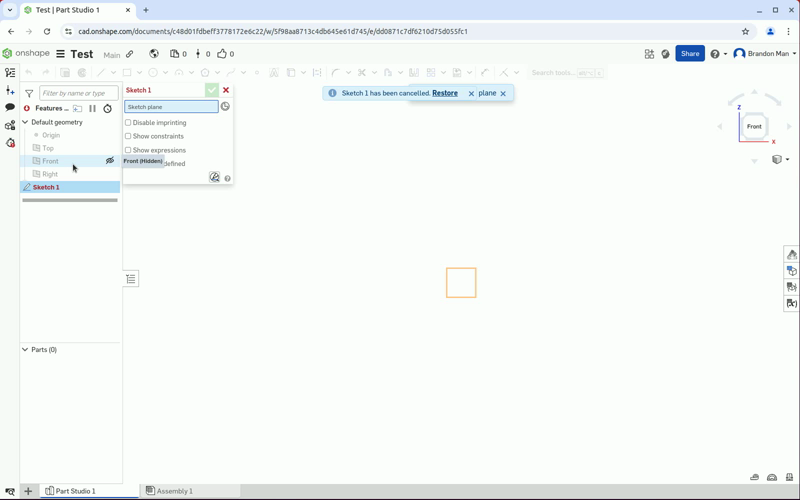
click(73, 163)
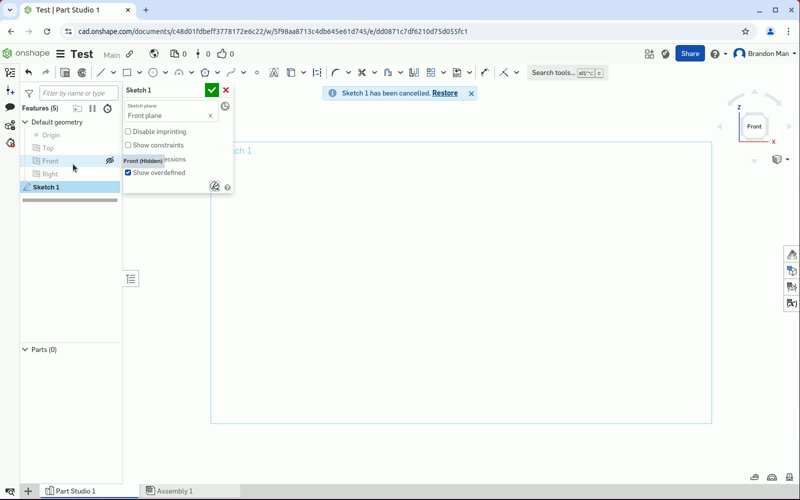
mouse_move(73, 352)
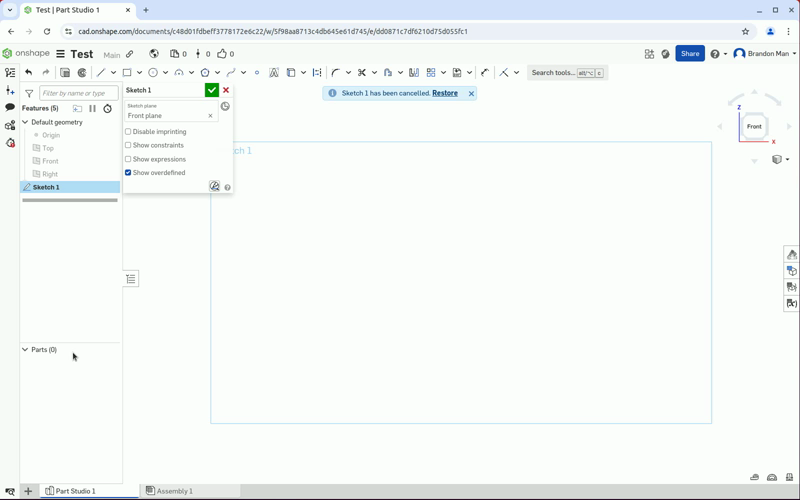
key(y)
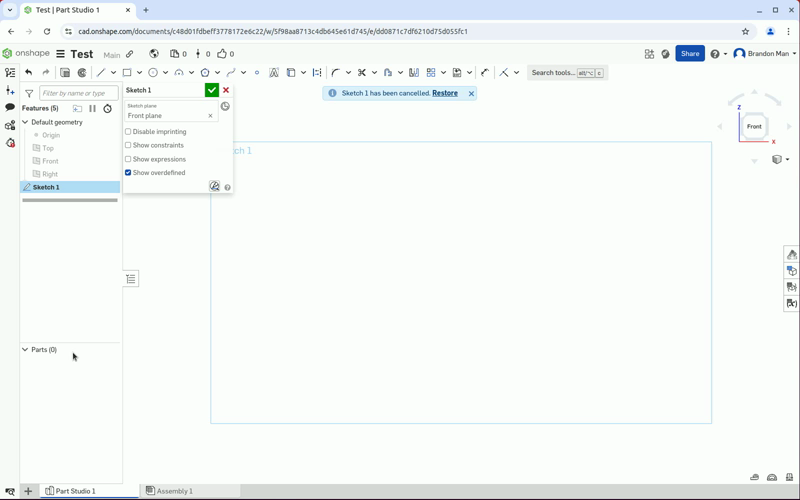
key(c)
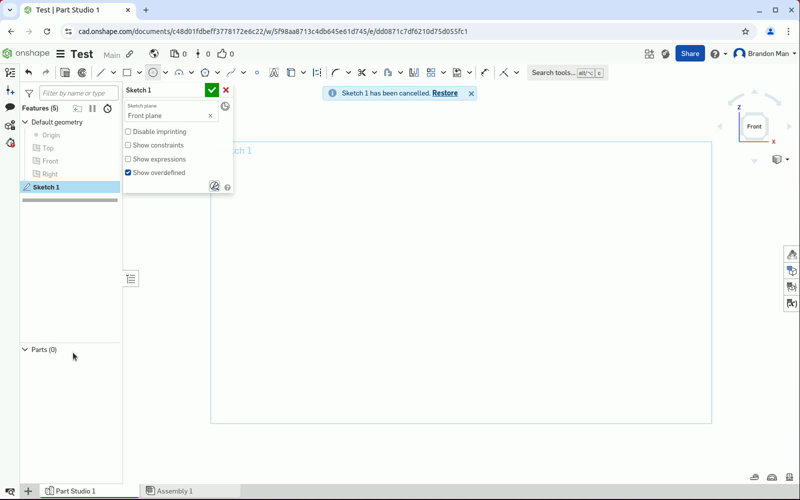
key_down(shift)
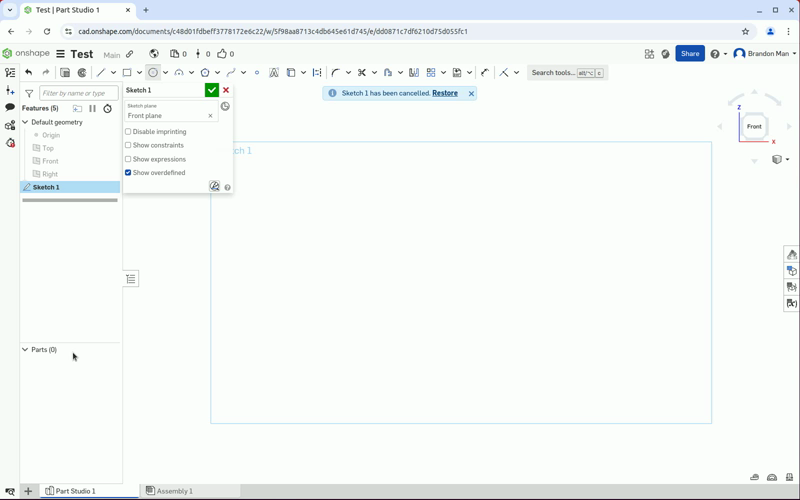
mouse_move(461, 282)
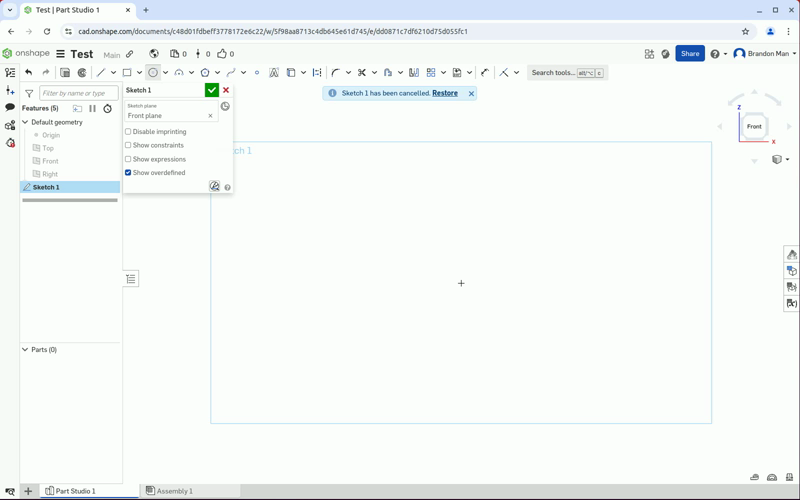
click(461, 282)
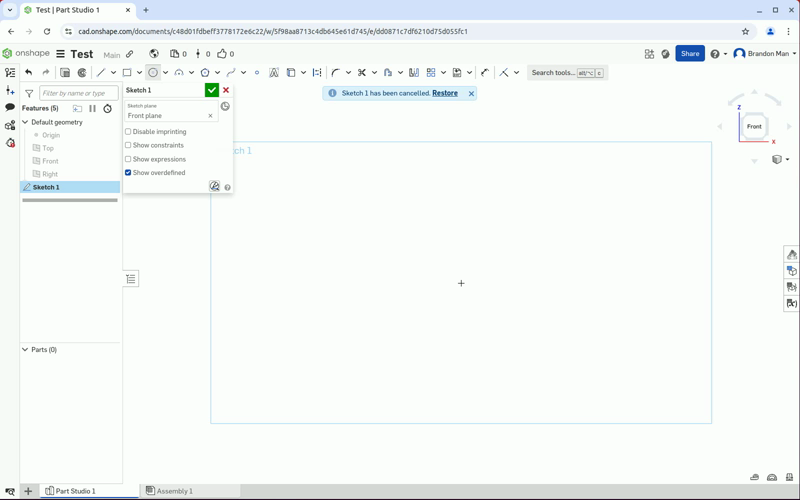
key_up(shift)
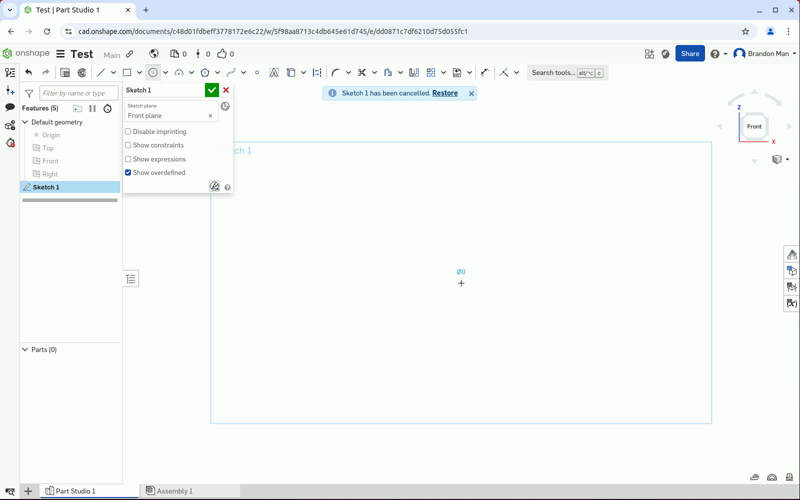
mouse_move(497, 282)
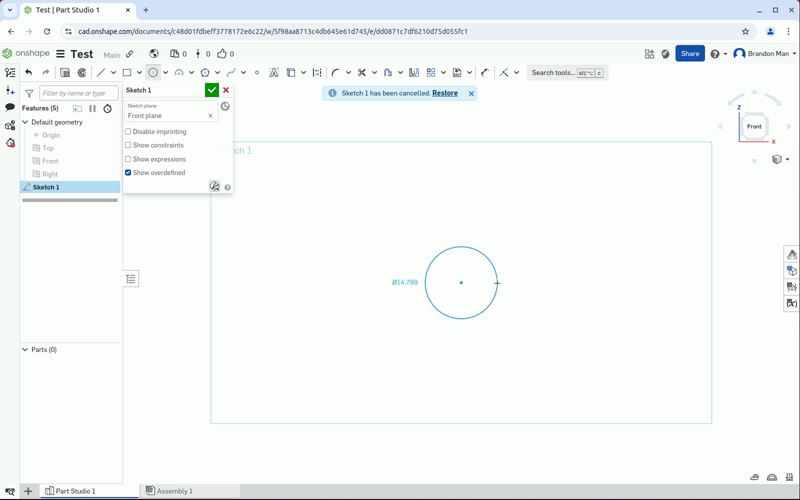
click(497, 282)
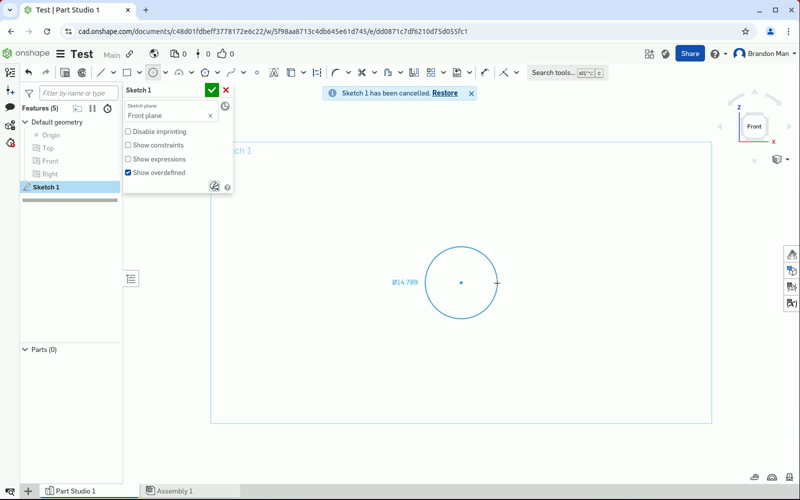
key(esc)
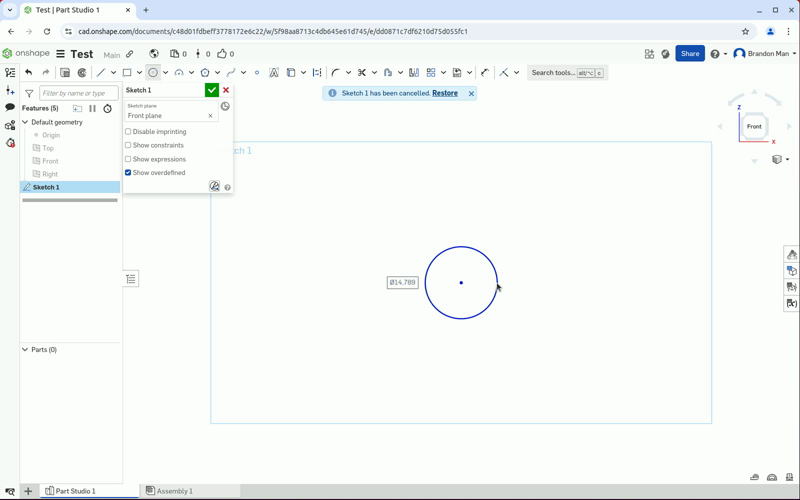
key(c)
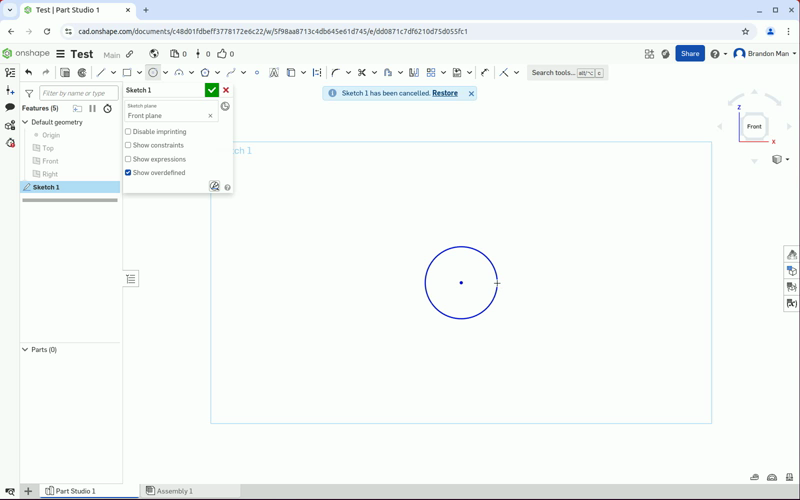
key_down(shift)
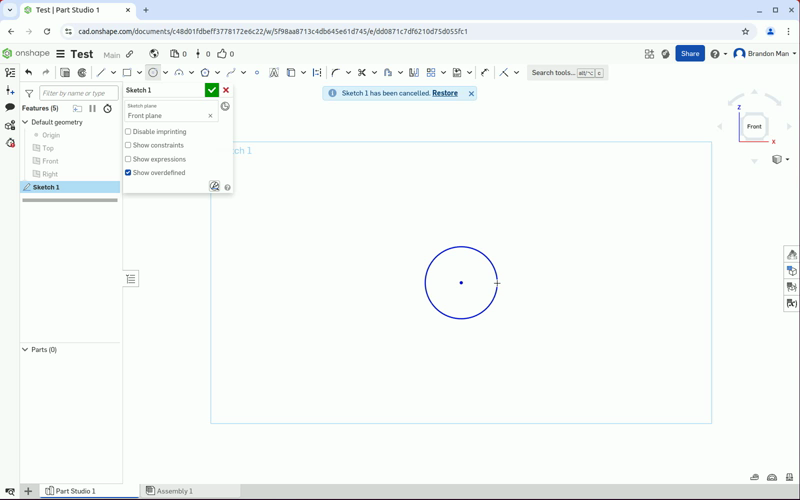
mouse_move(461, 282)
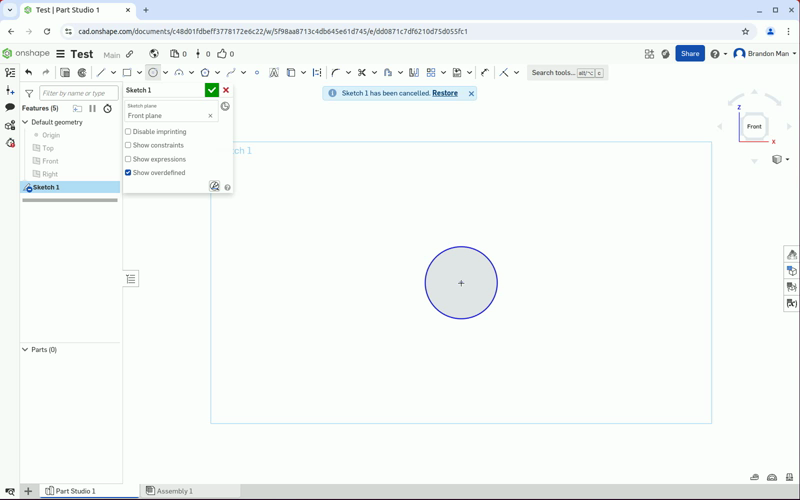
click(461, 282)
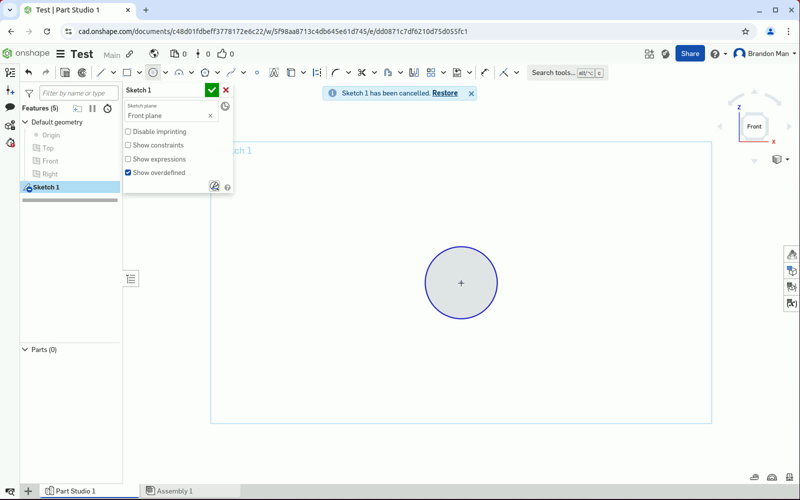
key_up(shift)
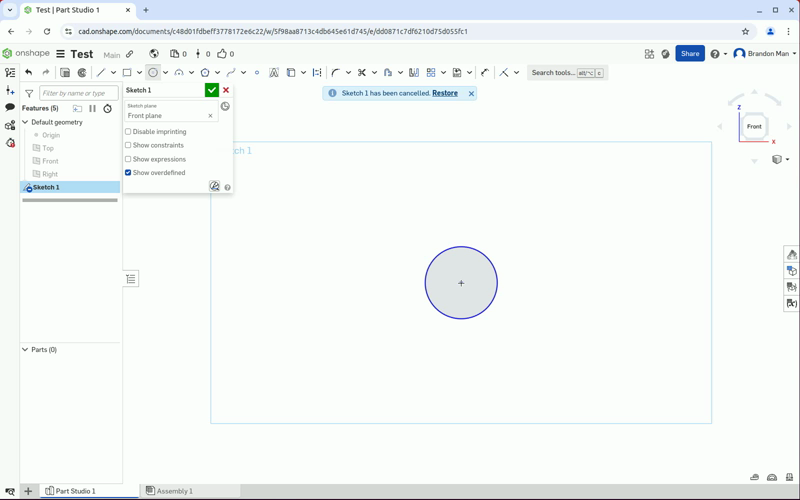
mouse_move(479, 282)
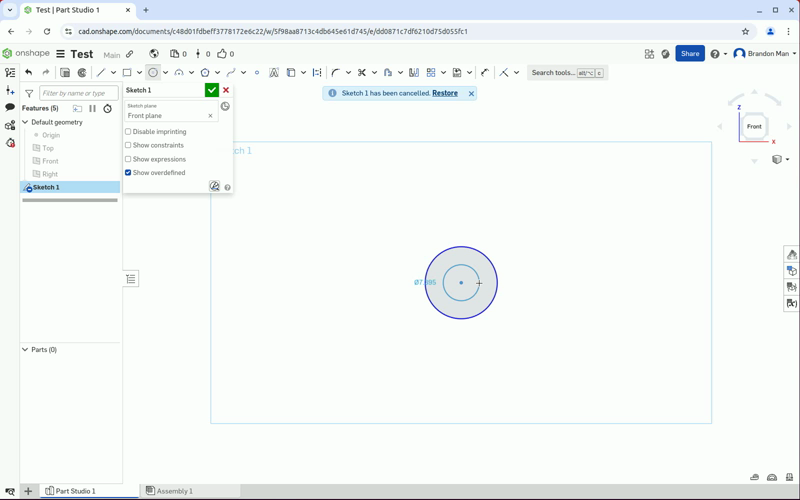
click(479, 282)
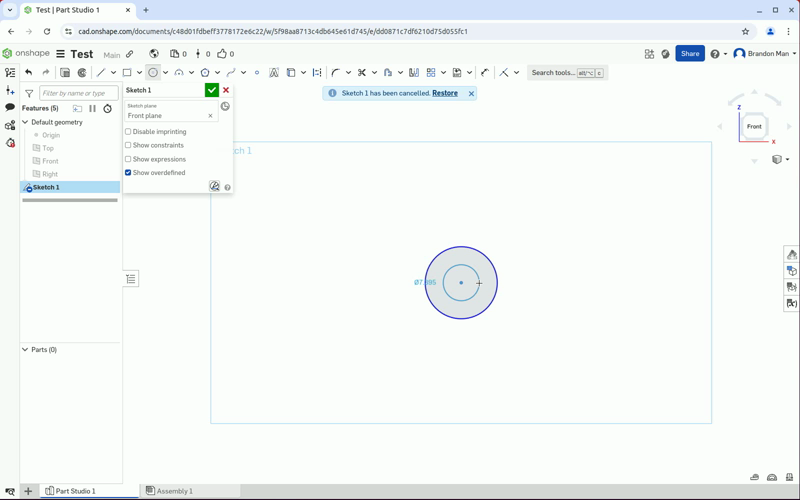
key(esc)
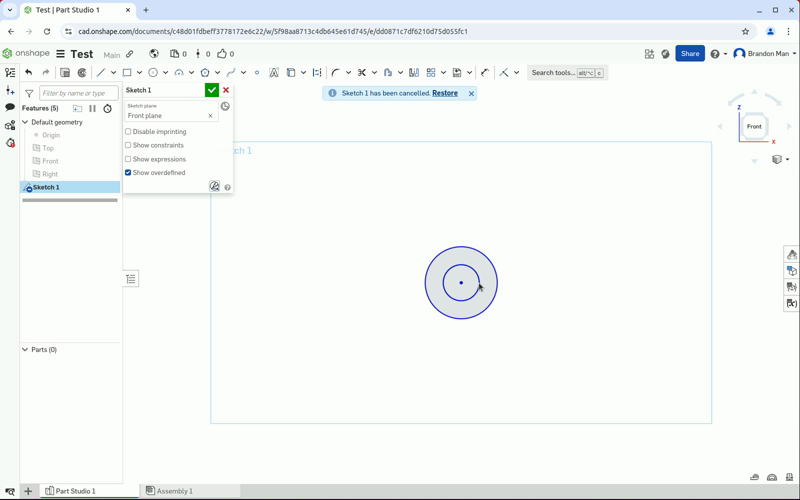
mouse_move(438, 282)
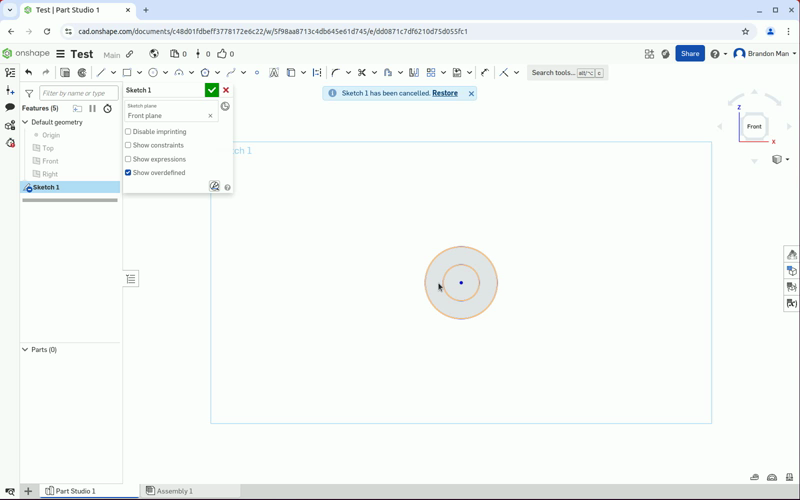
click(438, 282)
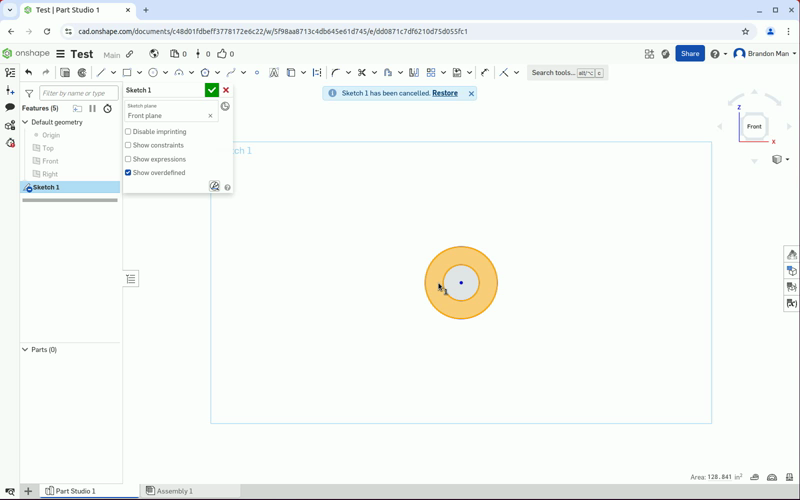
mouse_move(73, 352)
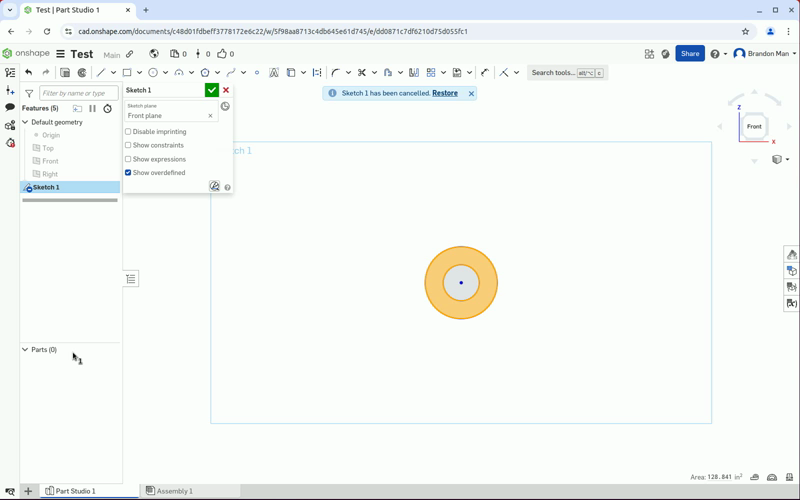
key(shift+y)
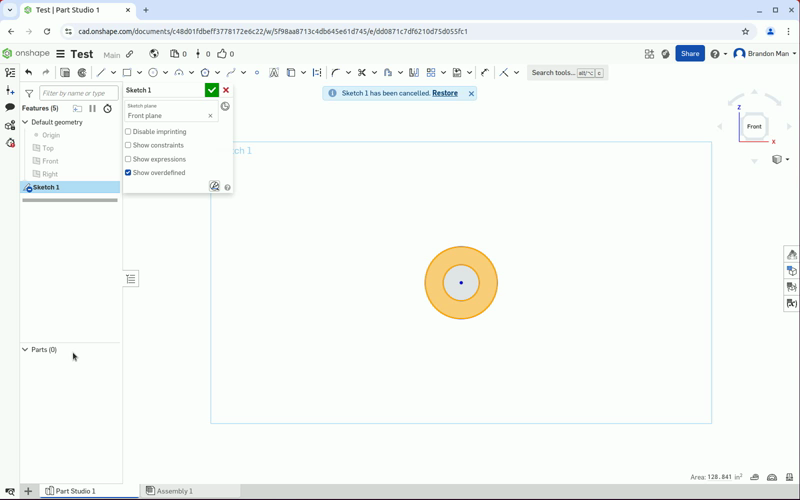
key(shift+e)
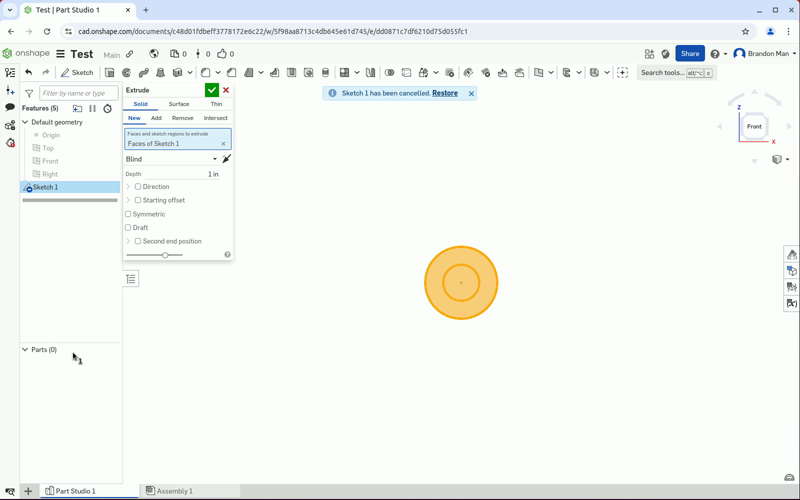
mouse_move(143, 106)
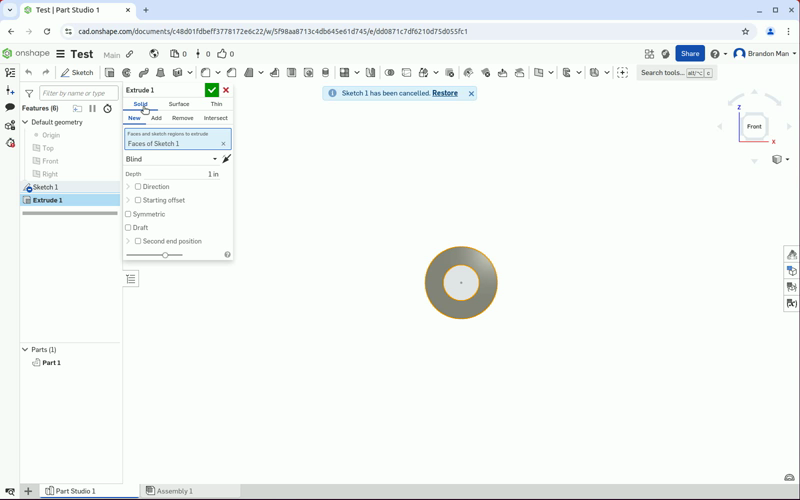
click(143, 106)
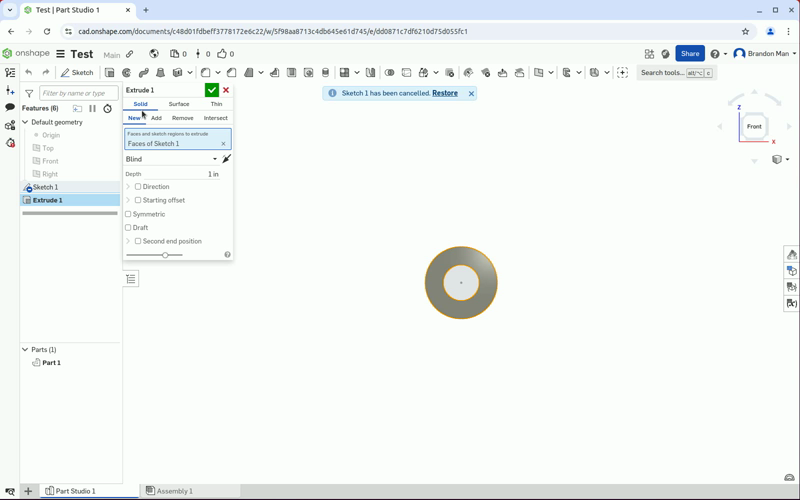
mouse_move(137, 120)
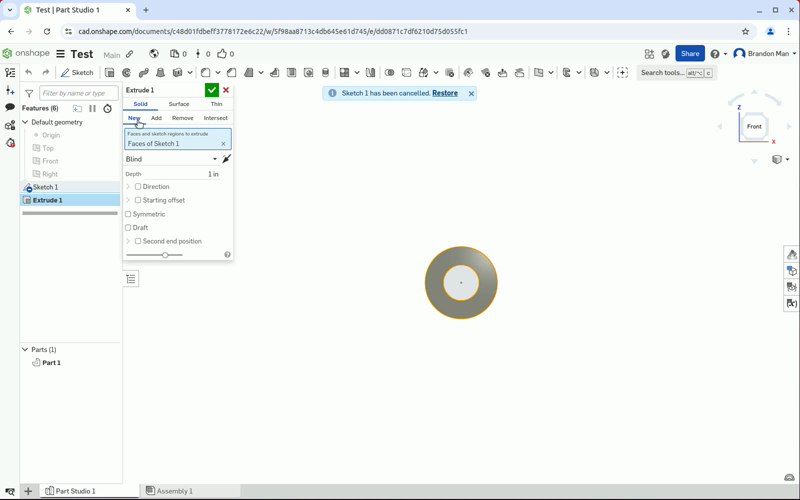
click(137, 120)
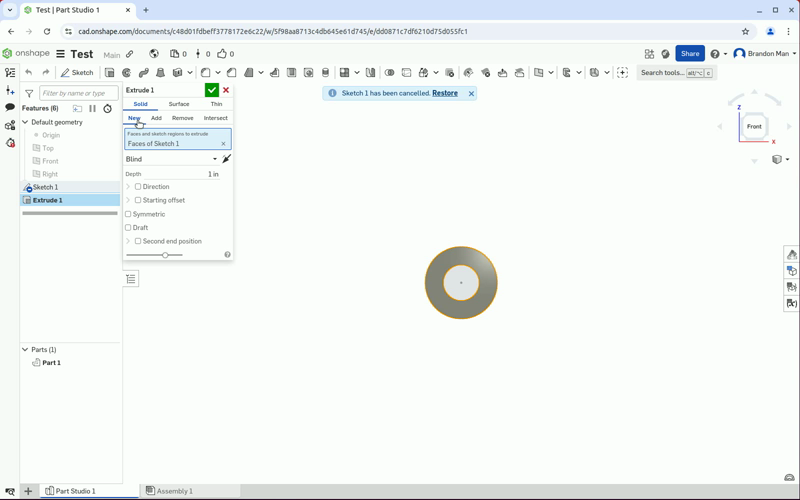
key(tab, 4)
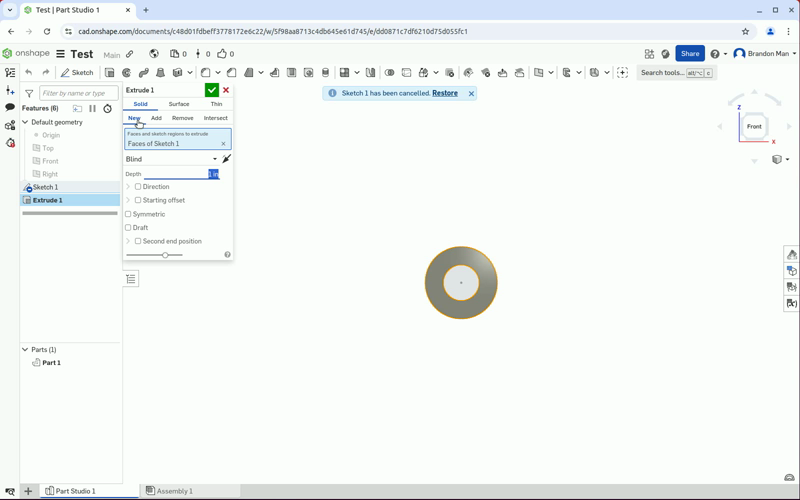
text(3.611)
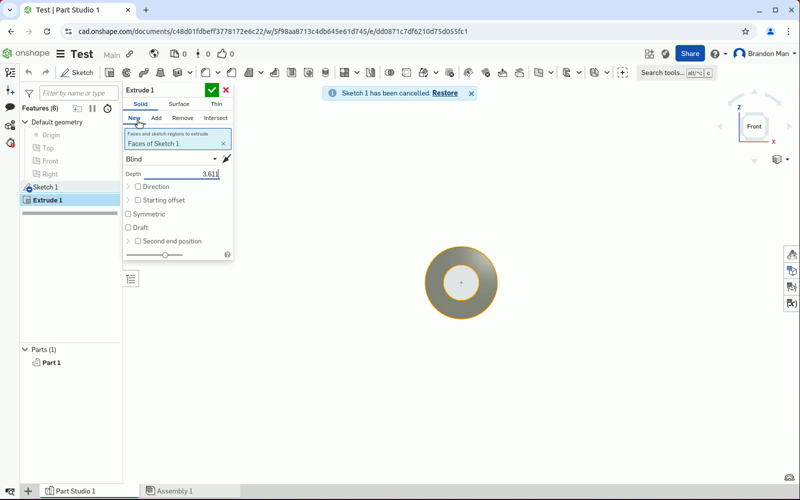
key(enter)
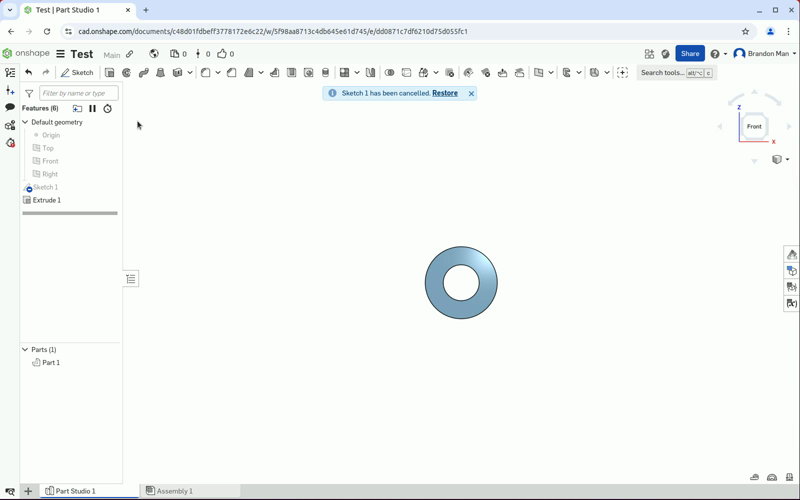
key(shift+h)
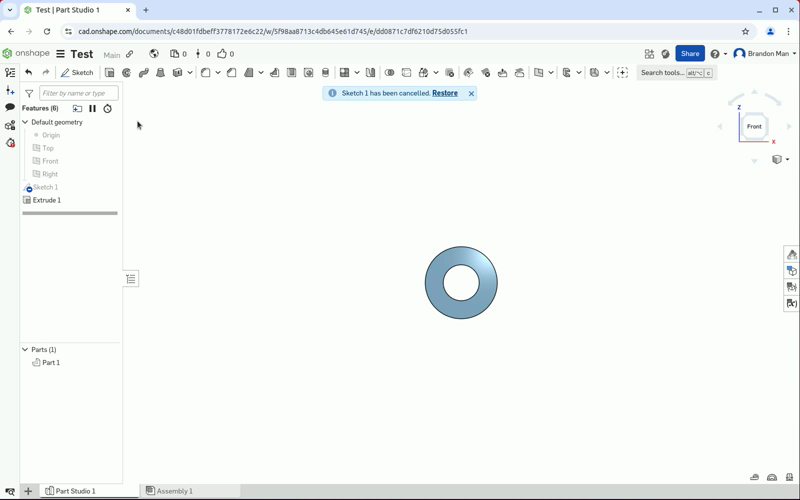
key(shift+h)
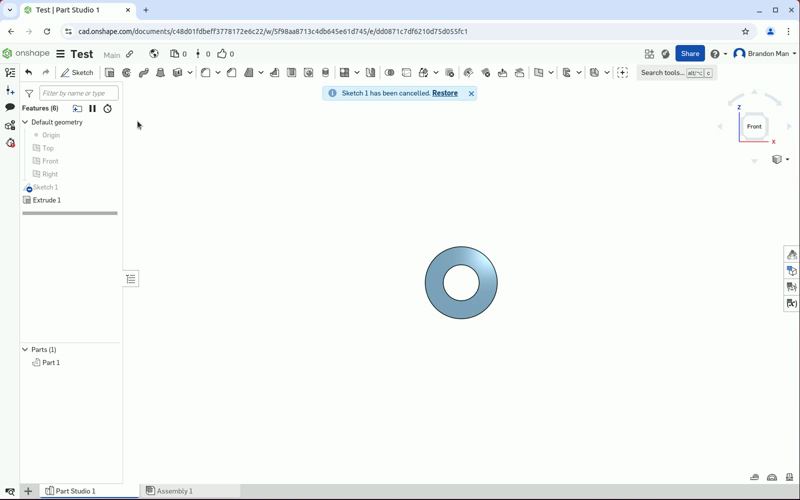
mouse_move(73, 189)
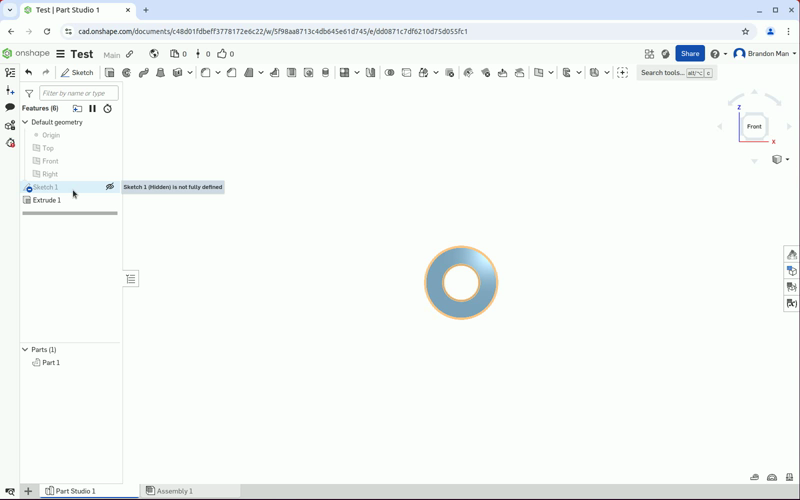
click(73, 189)
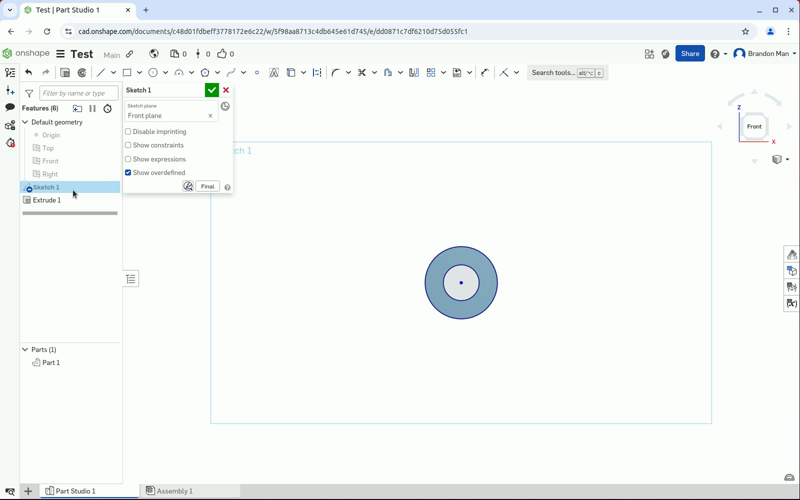
mouse_move(229, 92)
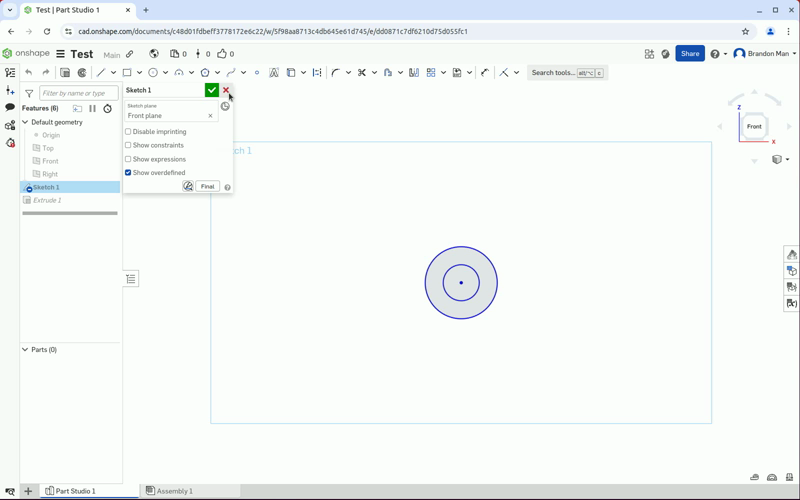
click(229, 92)
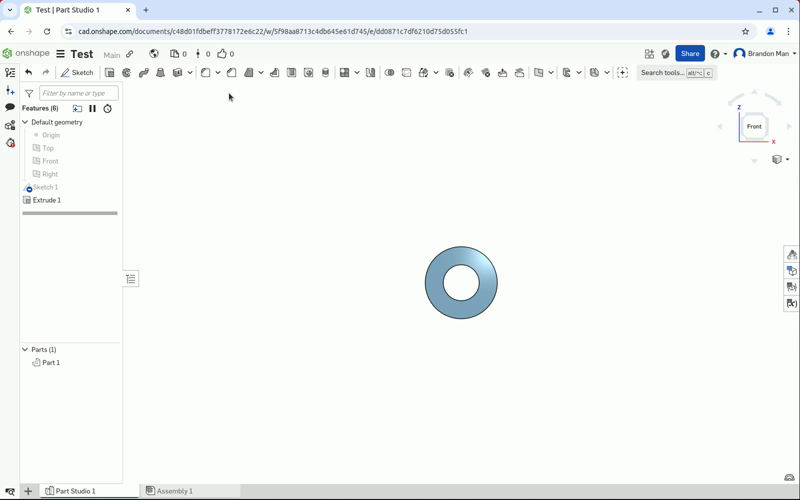
mouse_move(541, 75)
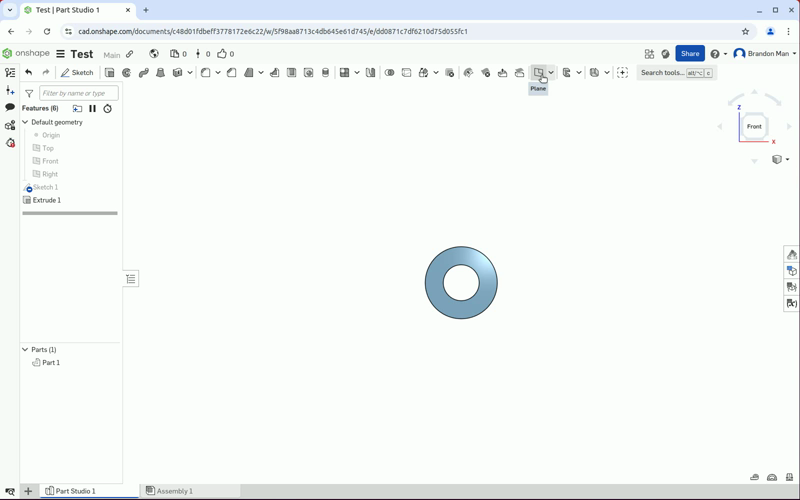
click(541, 75)
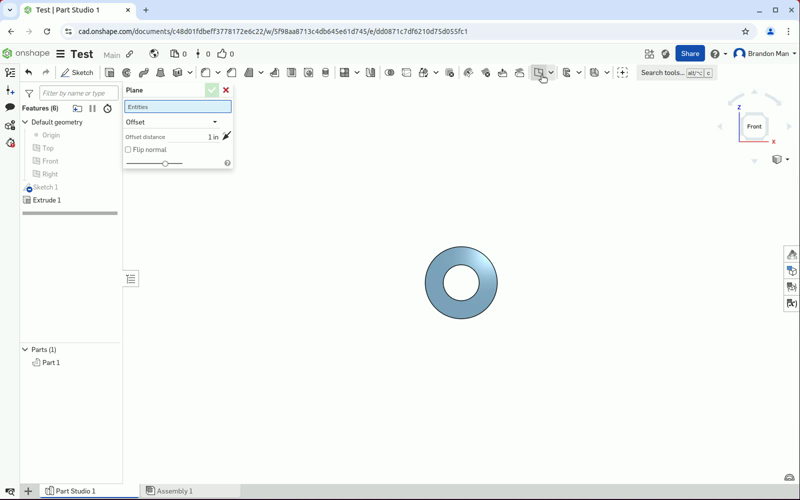
mouse_move(73, 163)
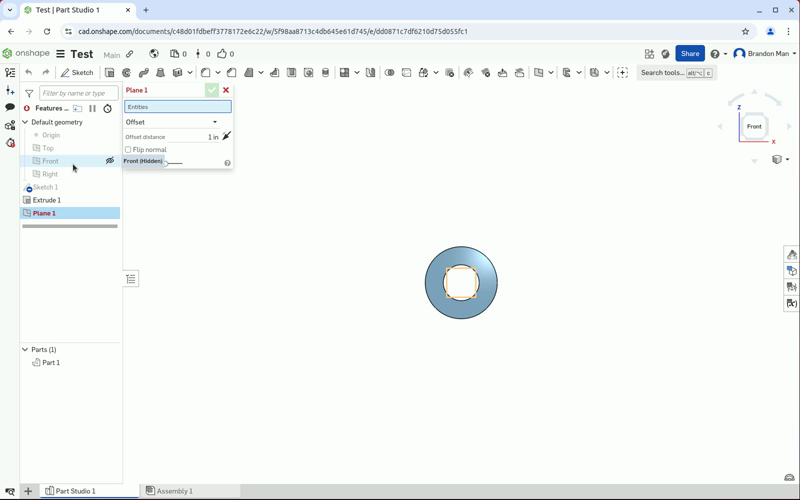
click(73, 163)
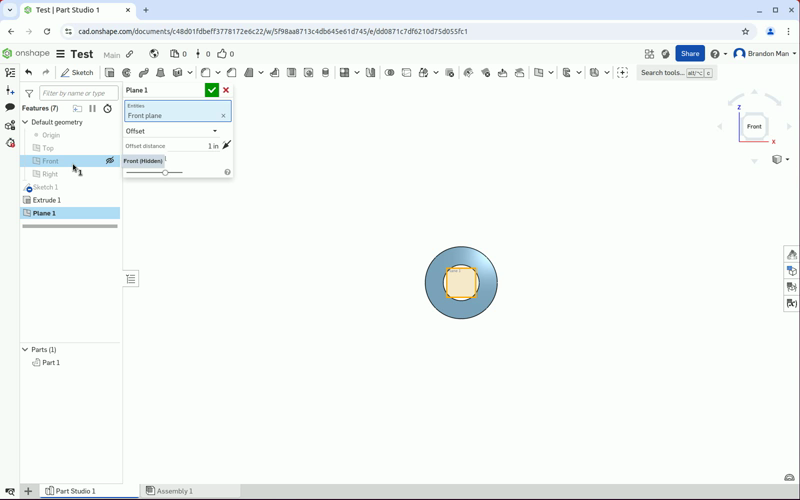
key(tab, 2)
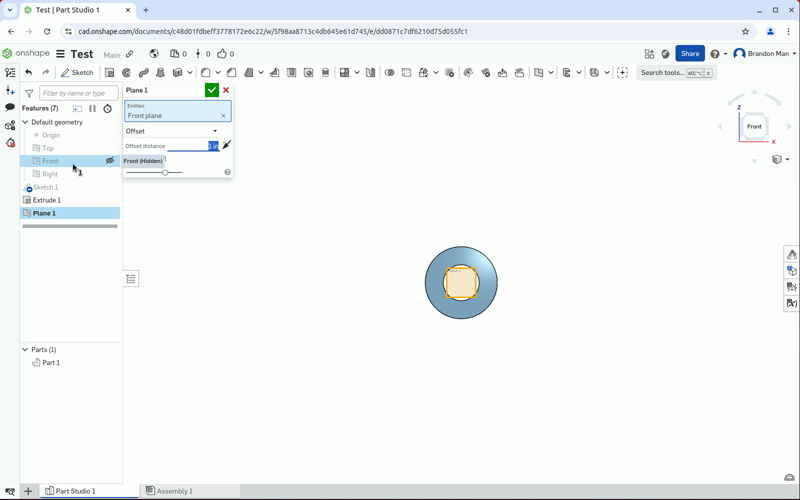
text(3.605)
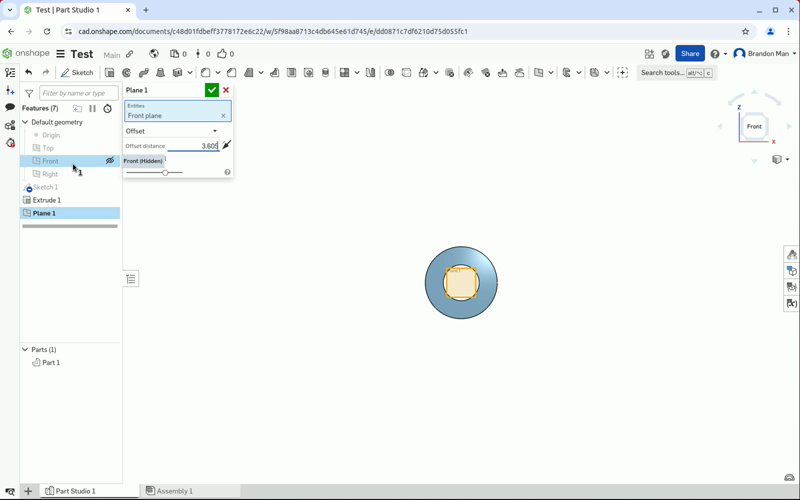
key(enter, 2)
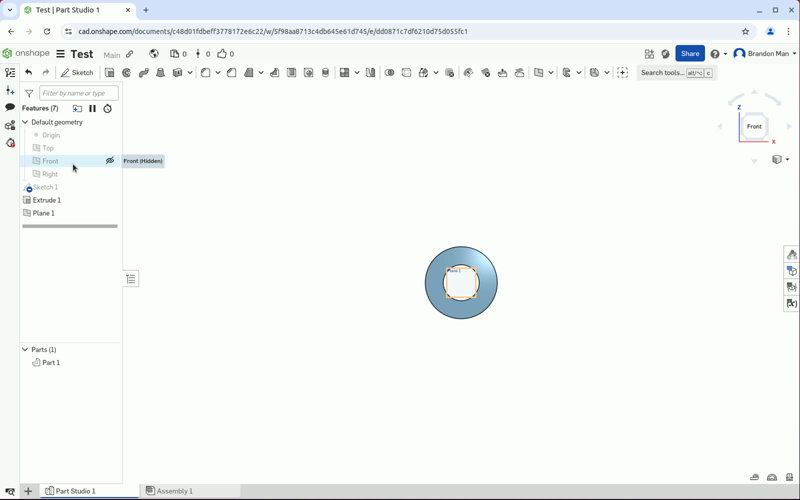
key(shift+s)
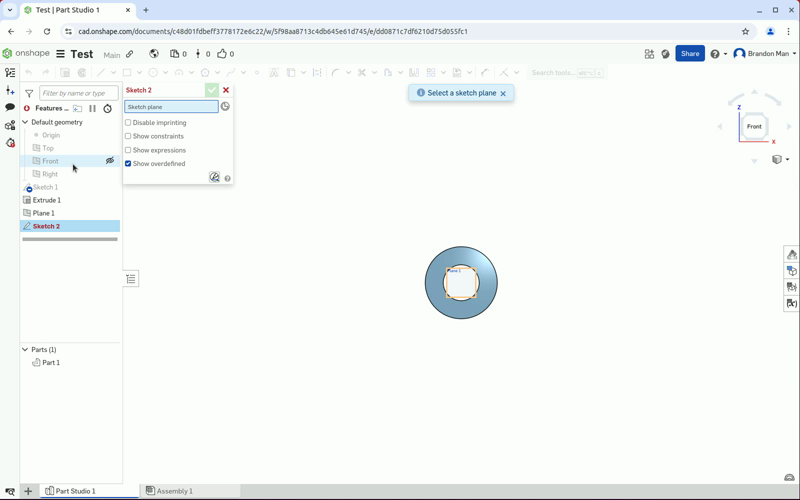
mouse_move(73, 215)
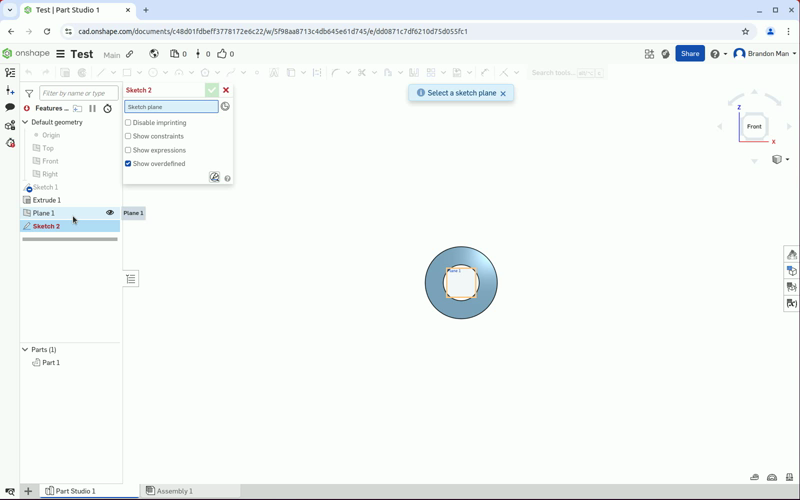
click(73, 215)
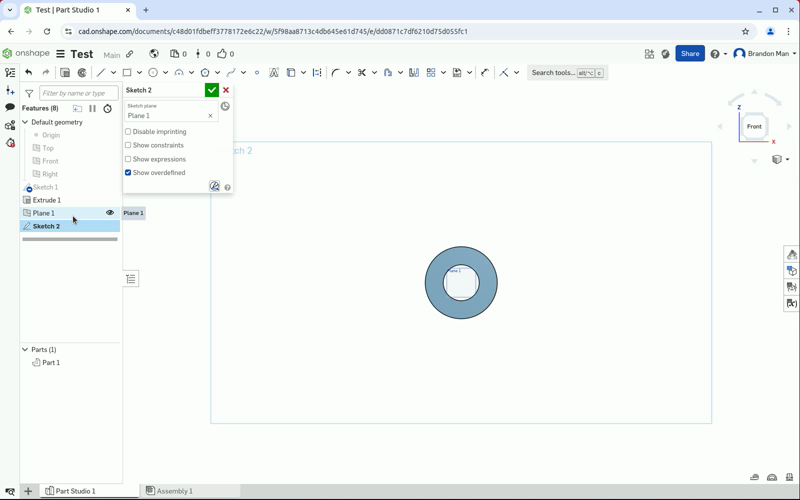
mouse_move(73, 352)
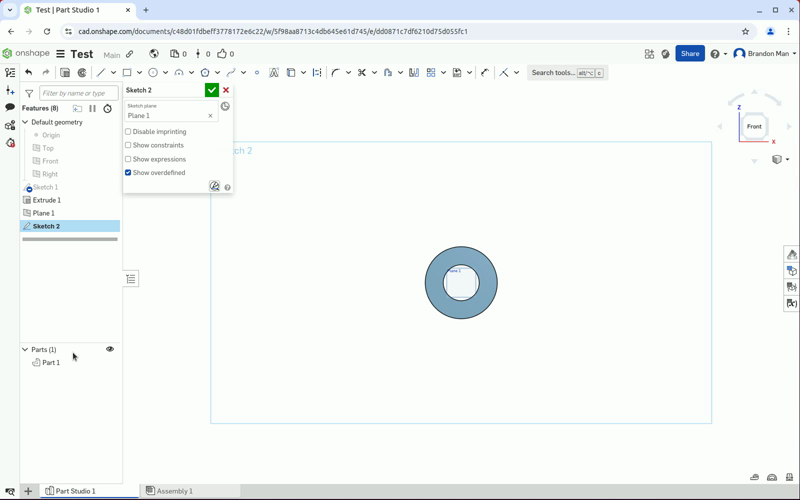
key(y)
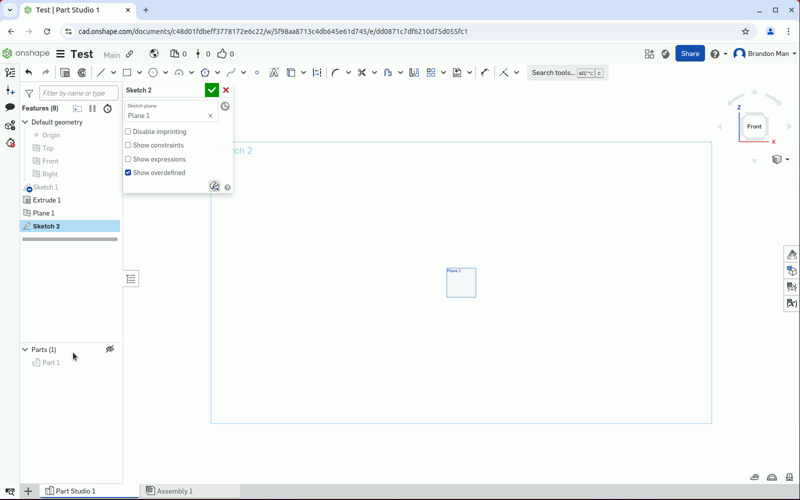
key(c)
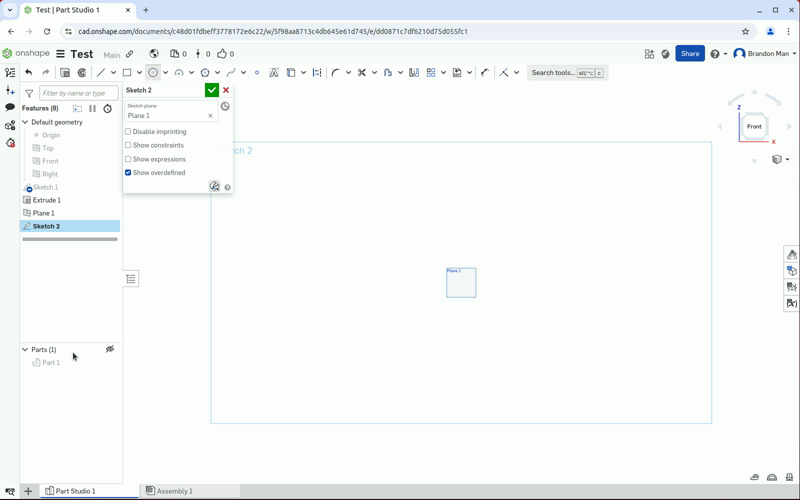
key_down(shift)
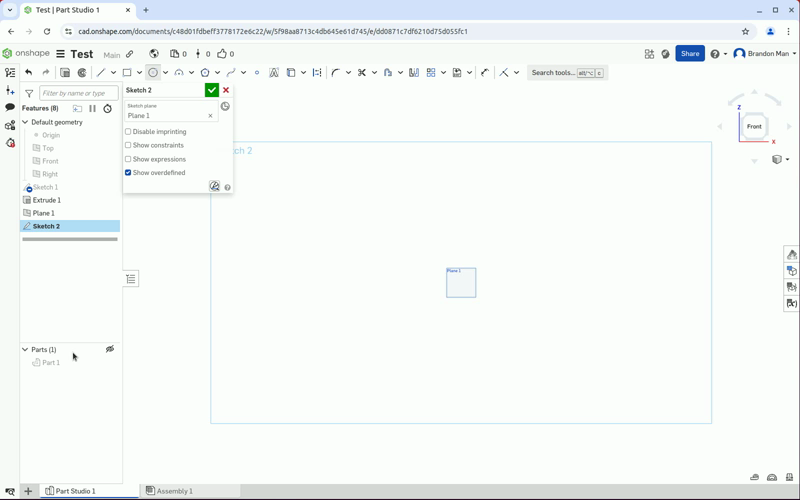
mouse_move(460, 282)
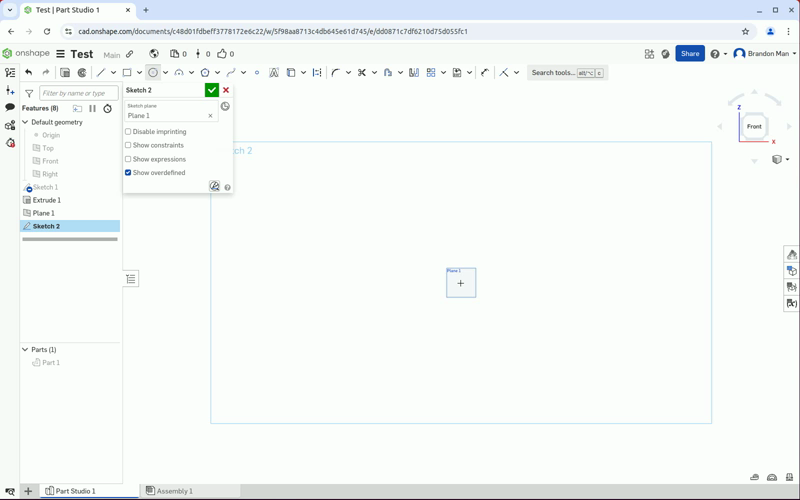
click(460, 282)
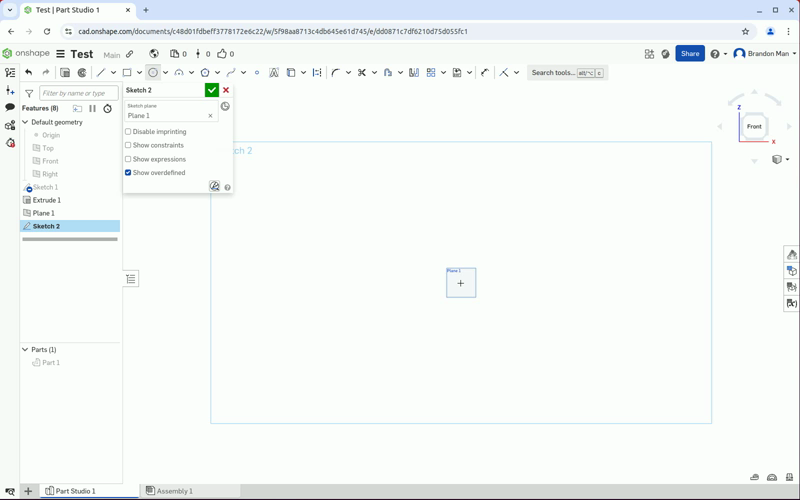
key_up(shift)
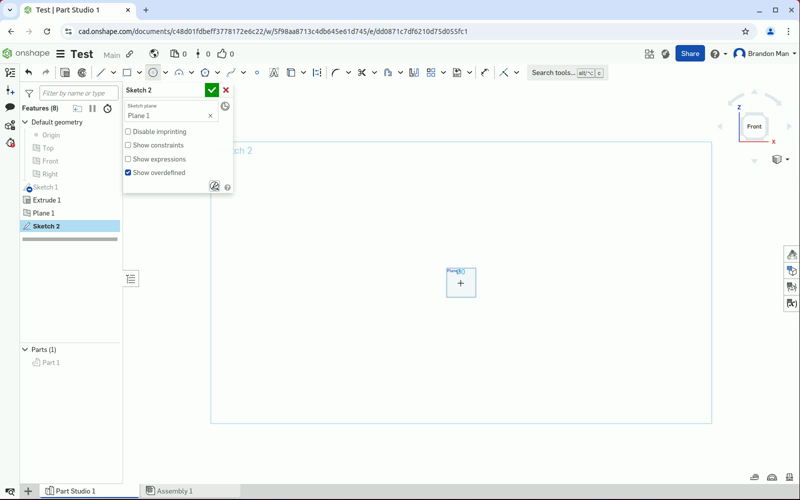
mouse_move(492, 282)
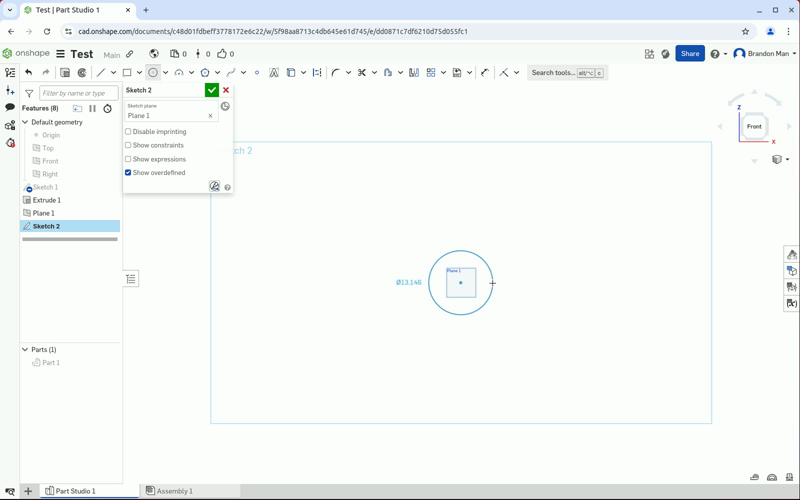
click(492, 282)
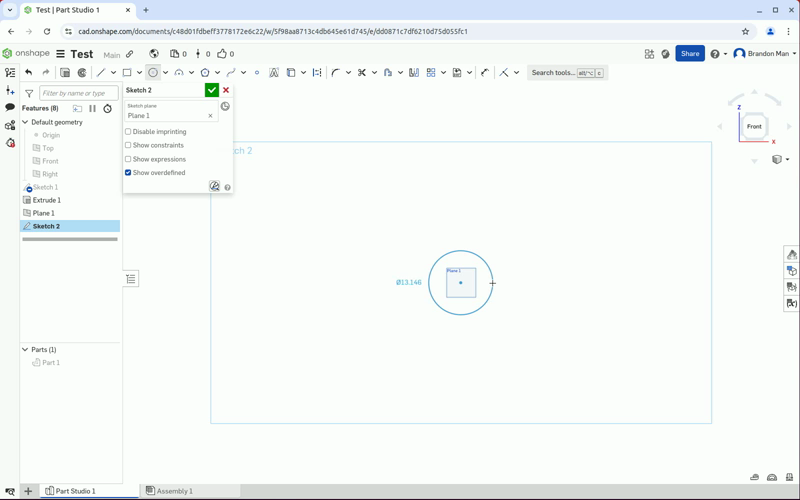
key(esc)
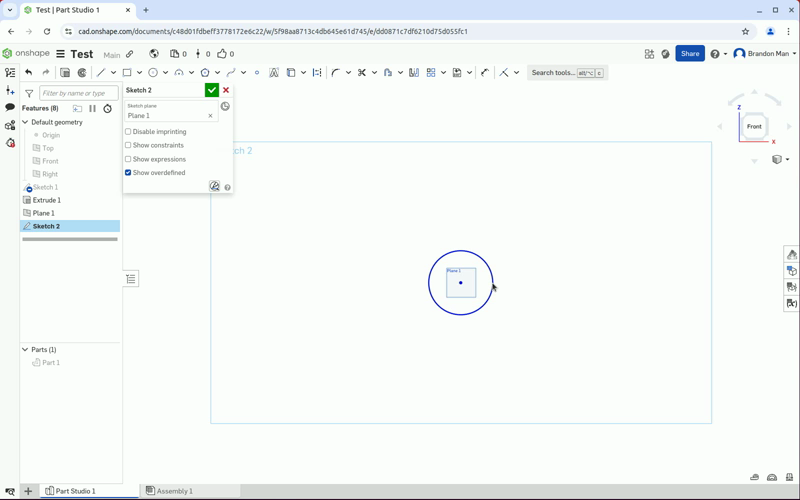
key(c)
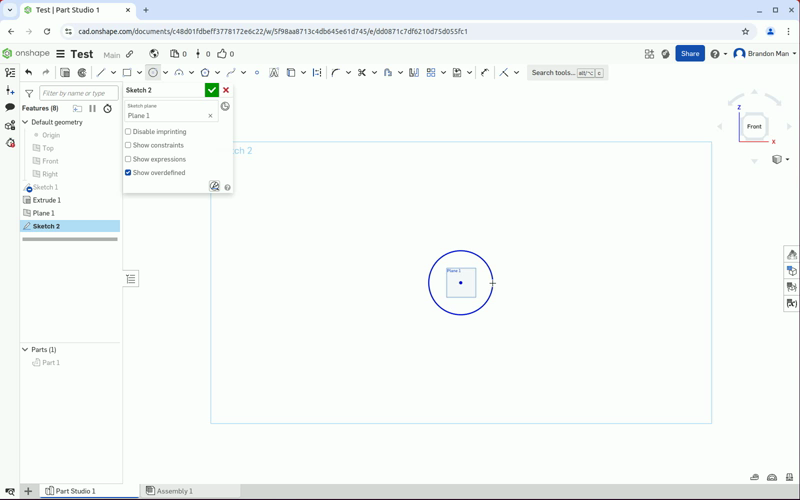
key_down(shift)
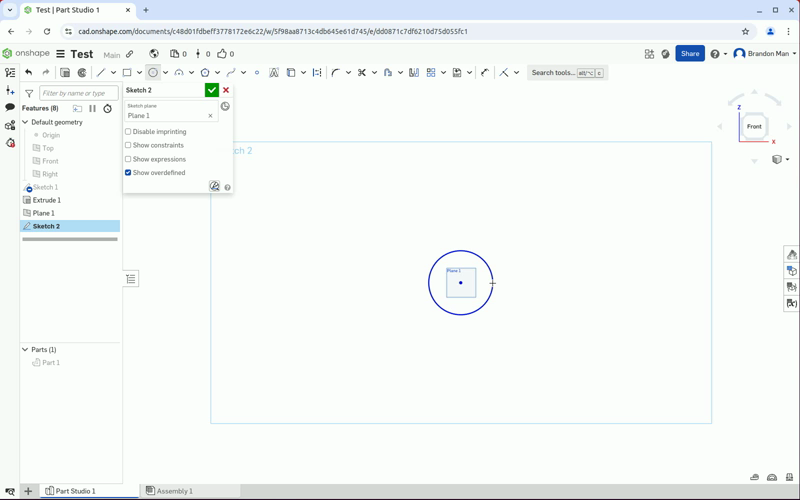
mouse_move(460, 282)
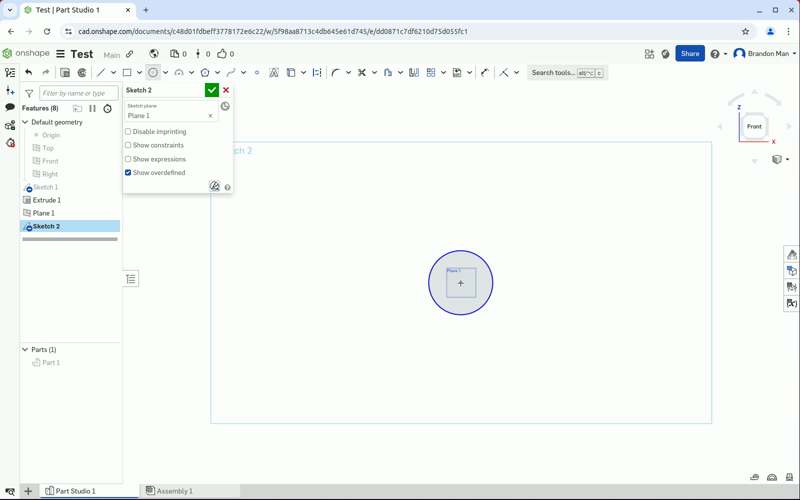
click(460, 282)
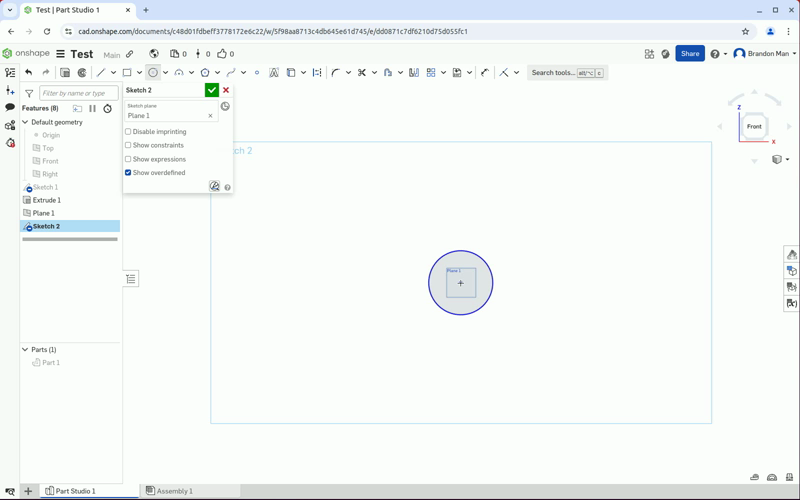
key_up(shift)
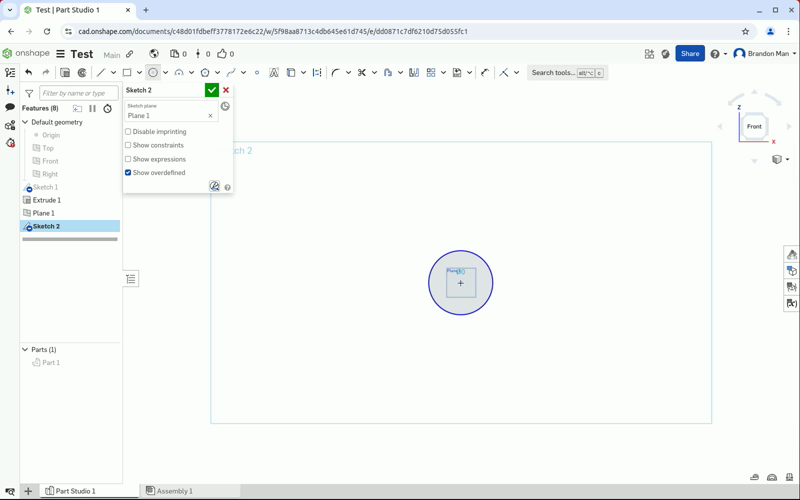
mouse_move(478, 282)
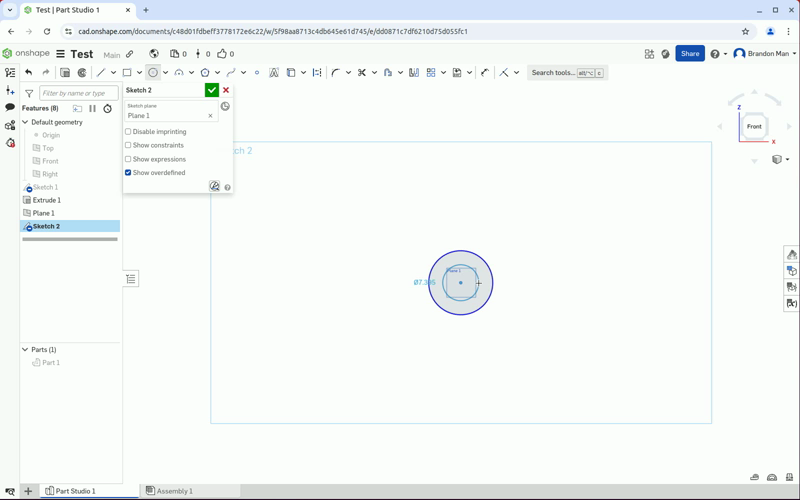
click(478, 282)
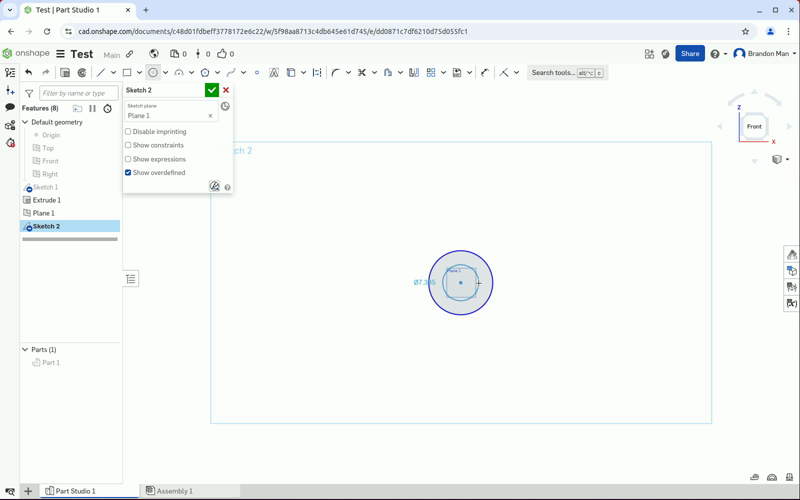
key(esc)
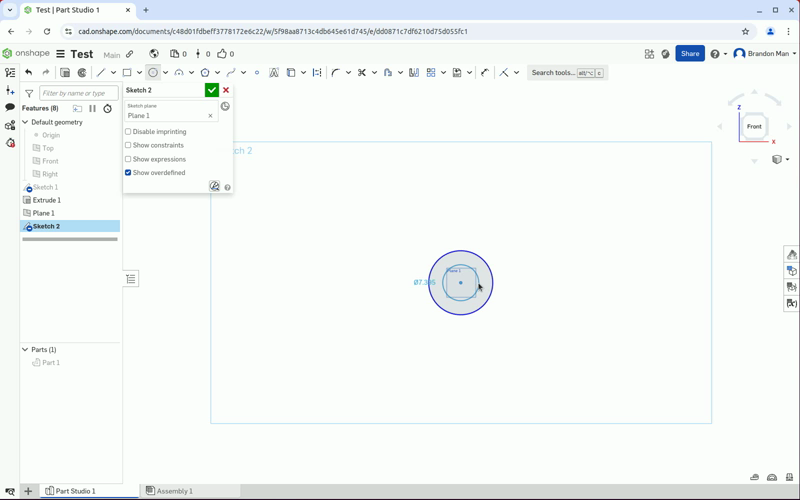
mouse_move(468, 255)
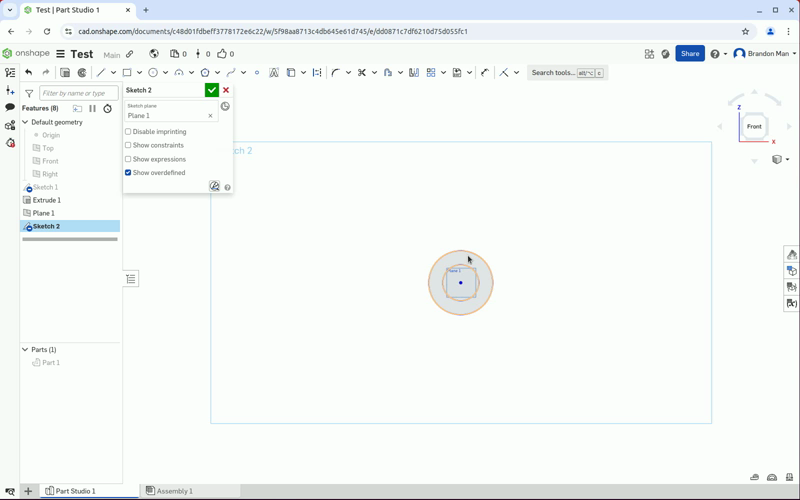
click(468, 255)
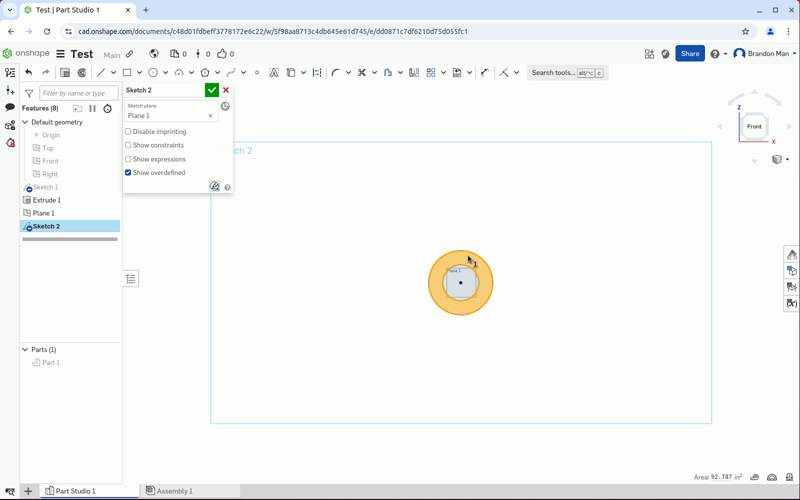
mouse_move(73, 352)
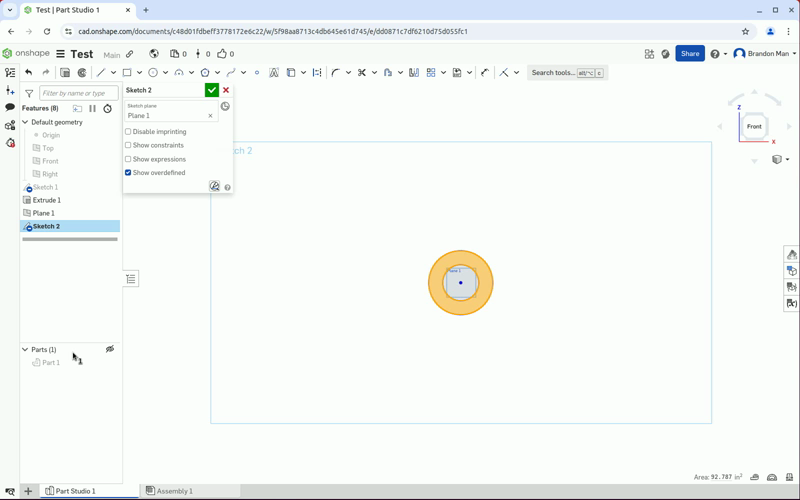
key(shift+y)
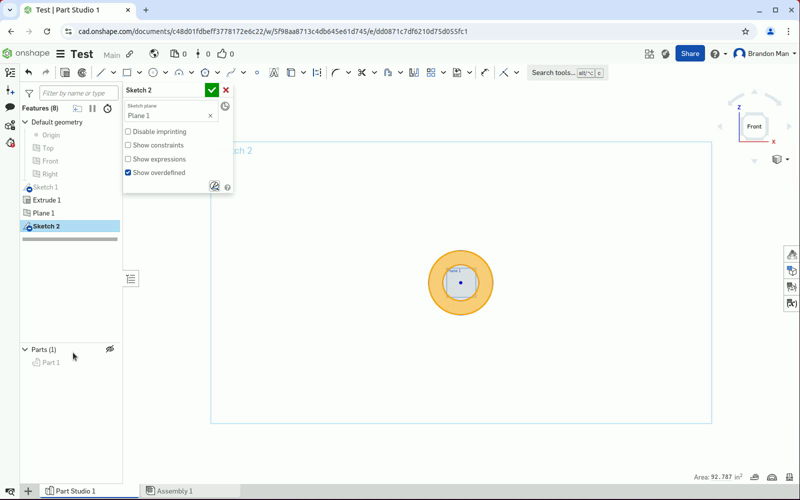
key(shift+e)
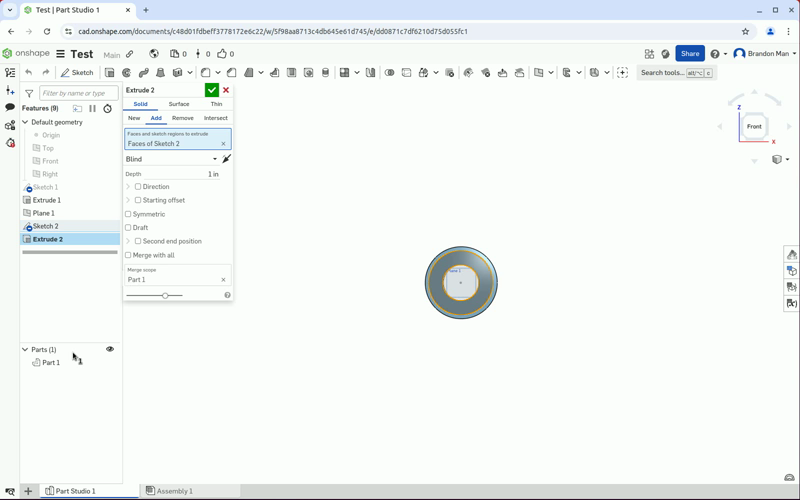
mouse_move(143, 106)
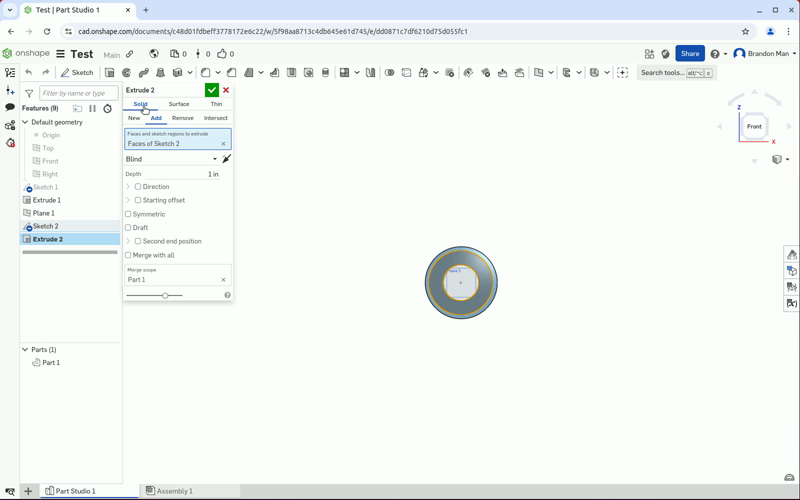
click(143, 106)
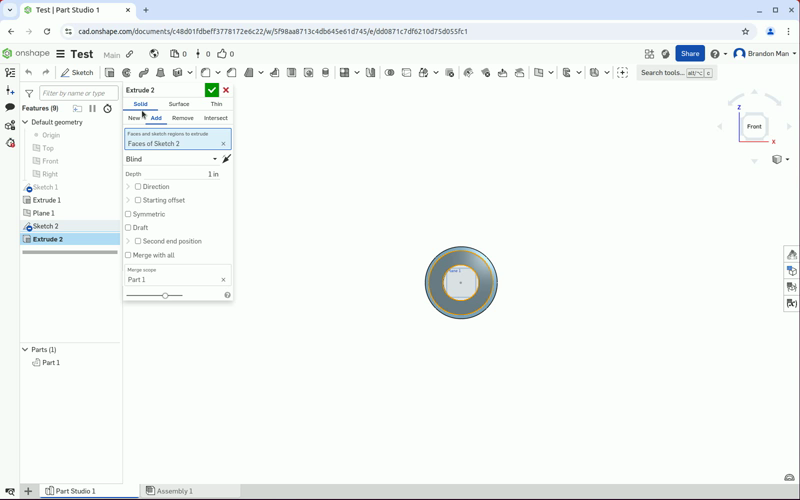
mouse_move(137, 120)
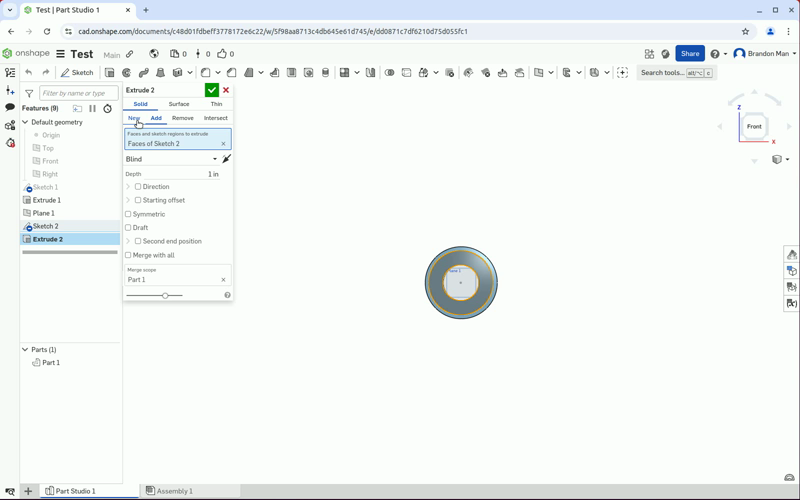
click(137, 120)
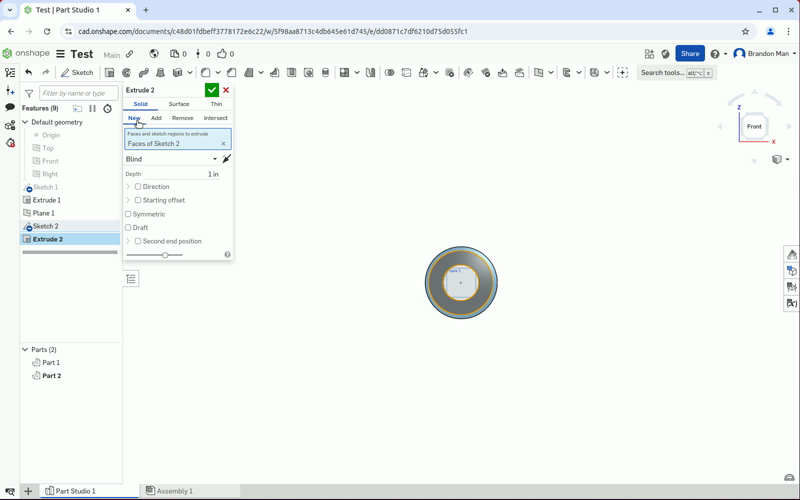
key(tab, 4)
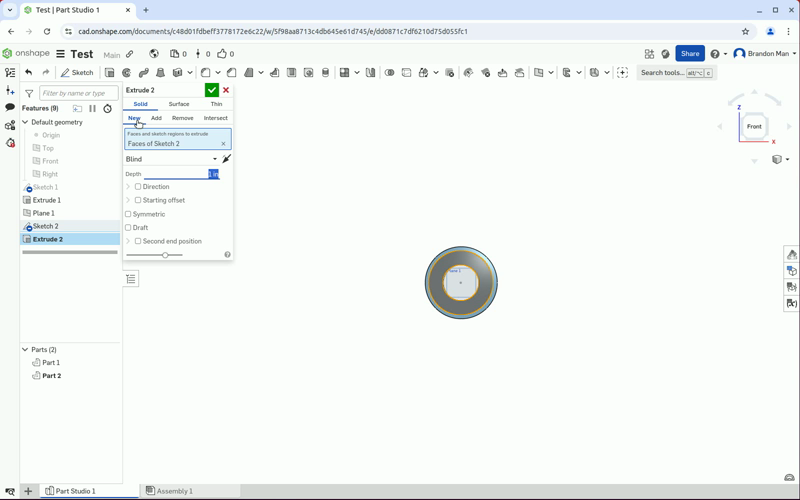
text(1.204)
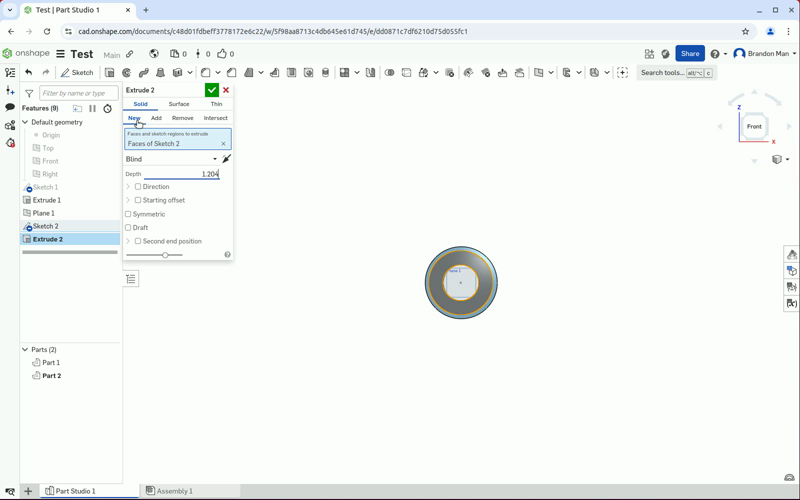
key(enter)
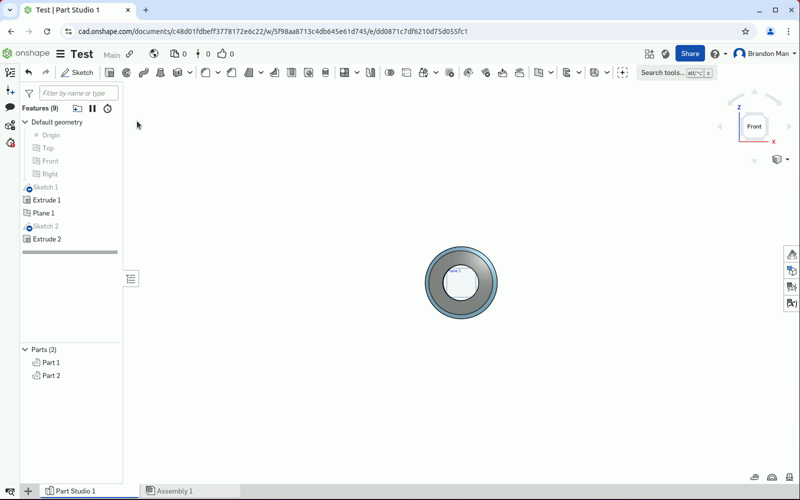
key(shift+h)
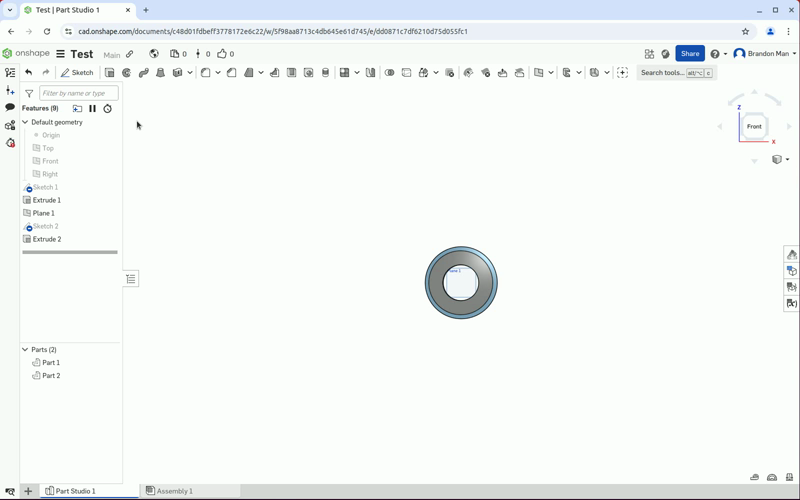
key(shift+h)
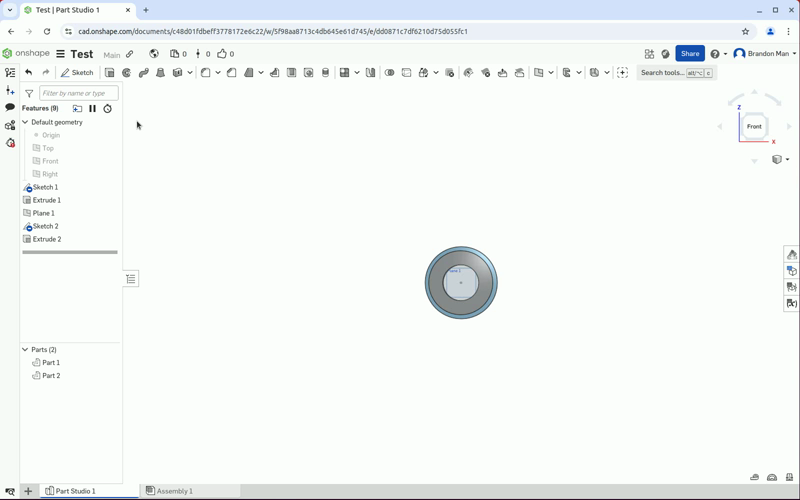
key(shift+7)
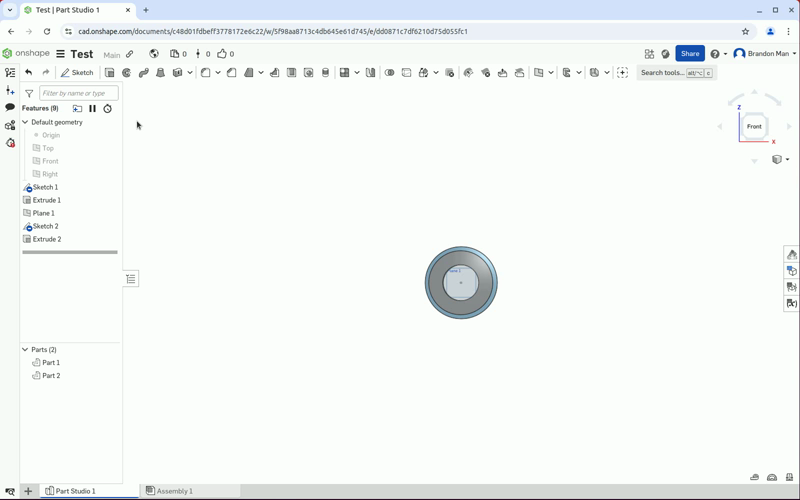
key(left, 2)
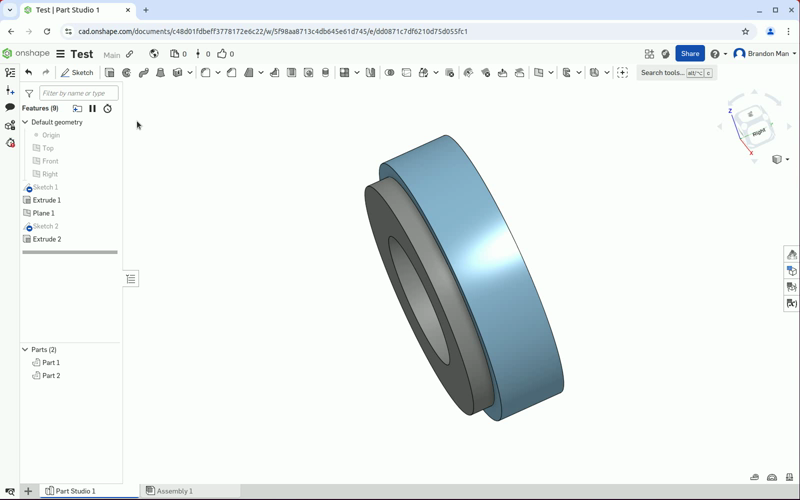
key(down, 2)
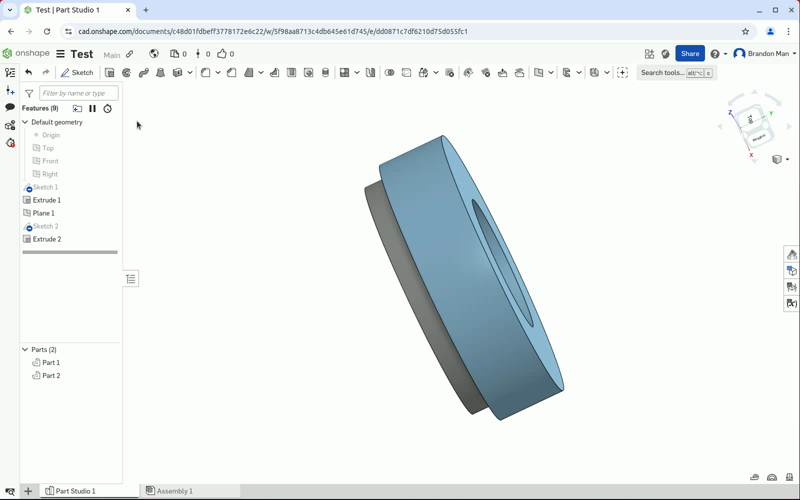
key(up, 2)
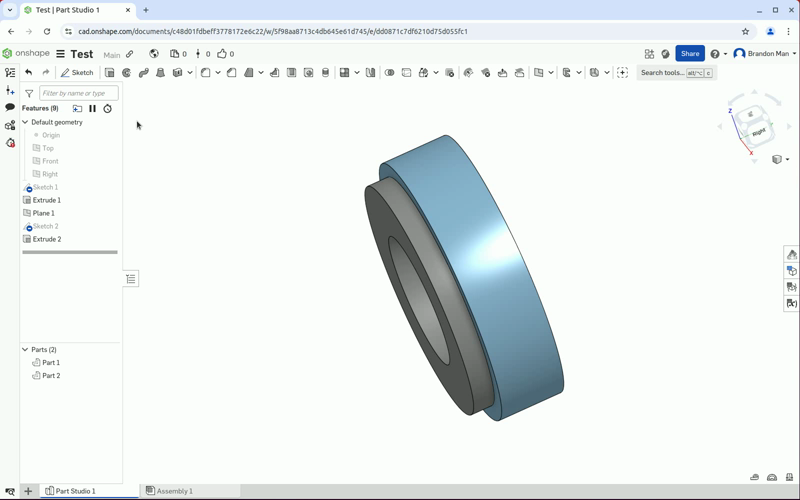
key(right, 2)
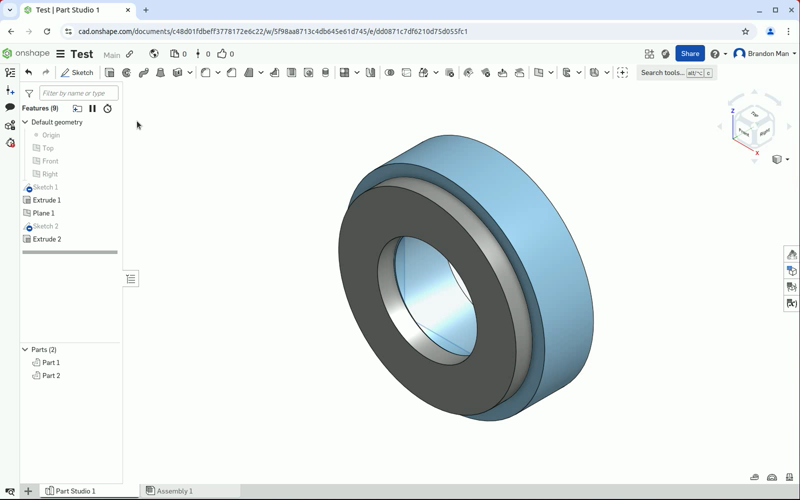
mouse_move(73, 189)
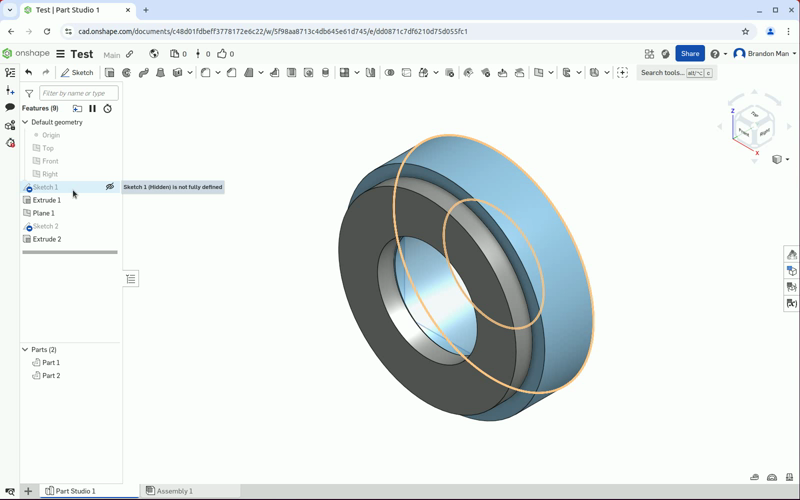
click(73, 189)